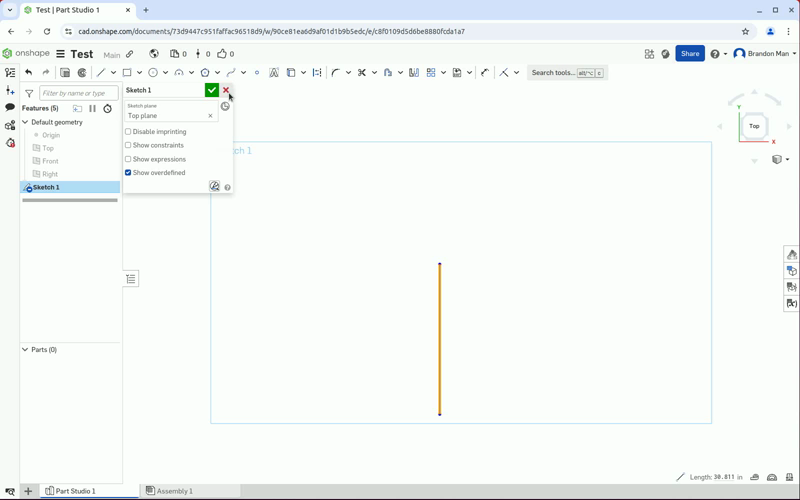
key(shift+h)
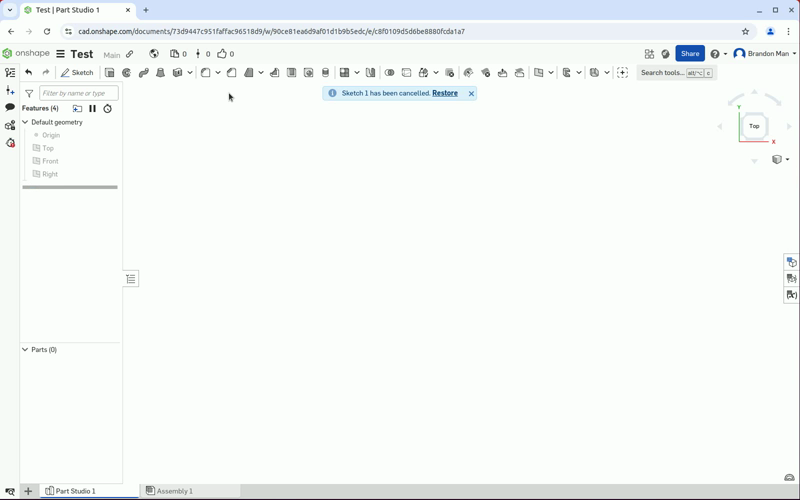
mouse_move(73, 352)
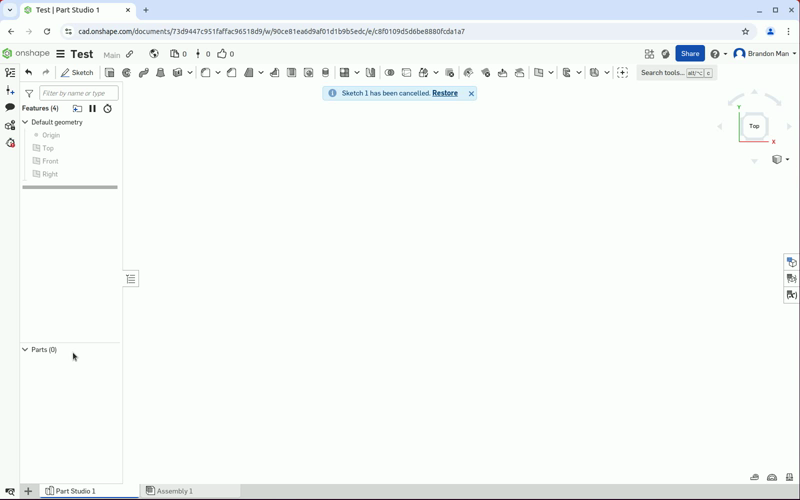
key(y)
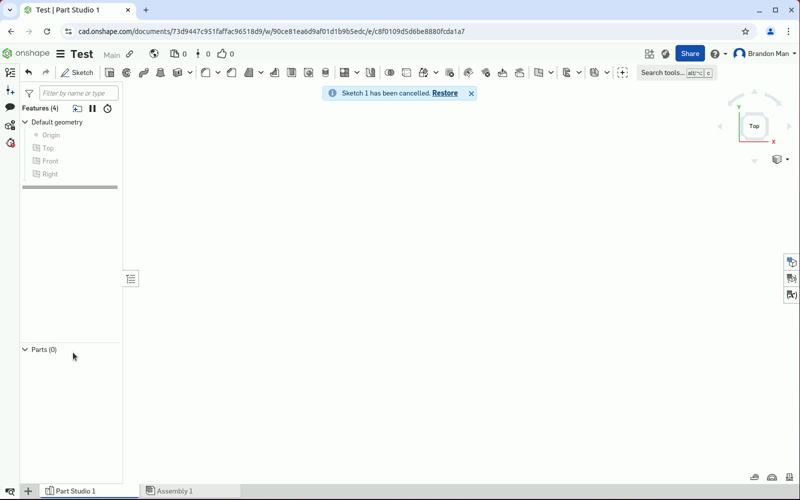
key(shift+p)
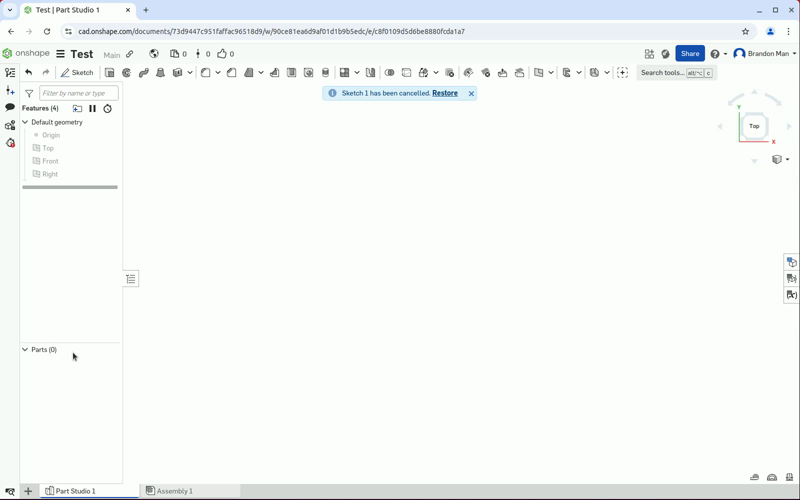
key(space)
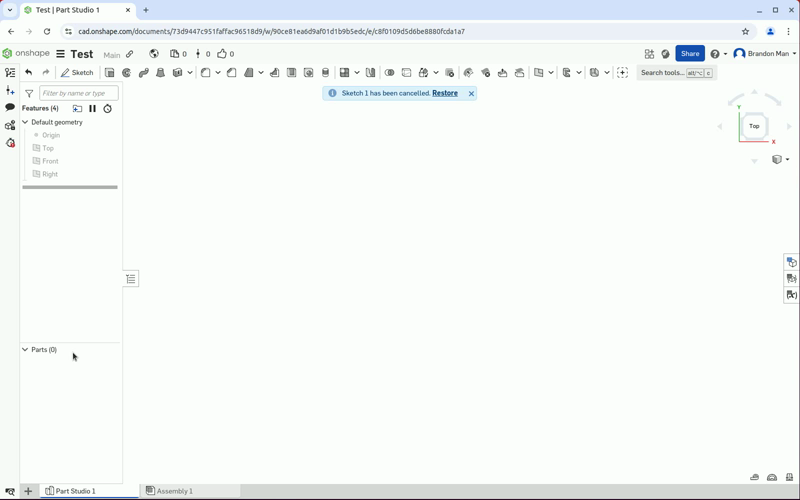
key_down(shift)
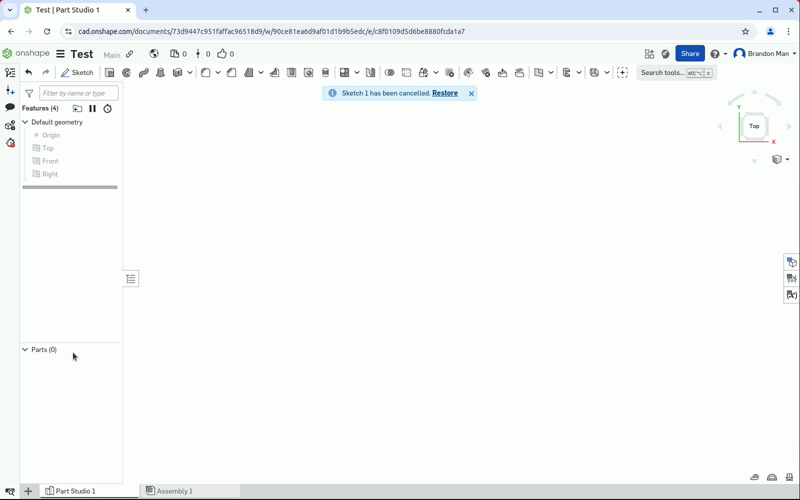
key(up)
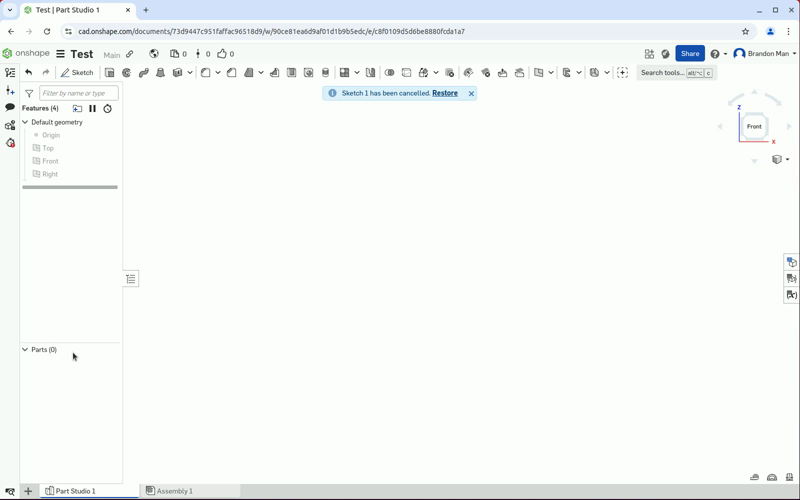
key_up(shift)
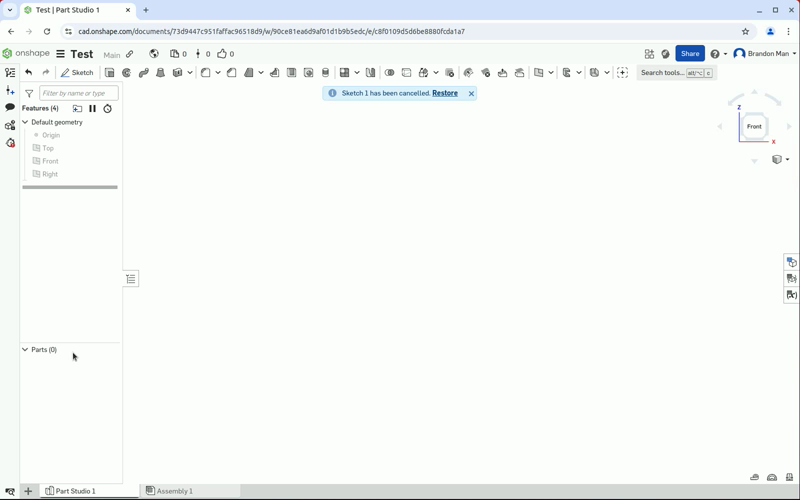
mouse_move(73, 352)
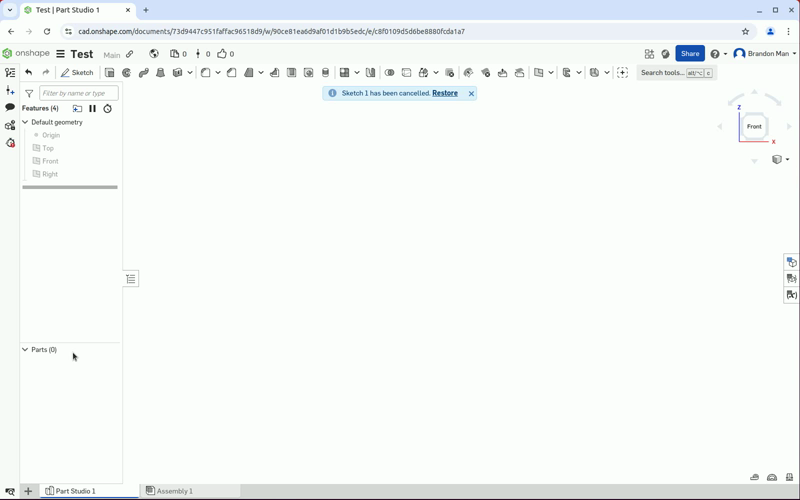
key(shift+y)
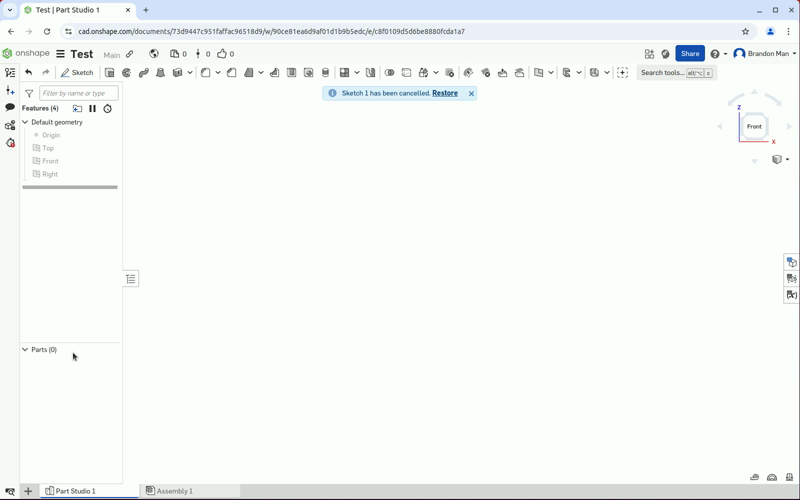
key(shift+s)
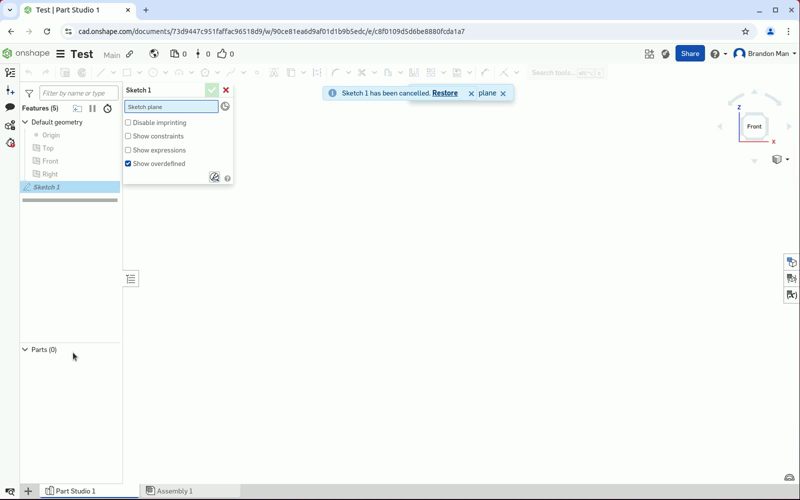
mouse_move(73, 163)
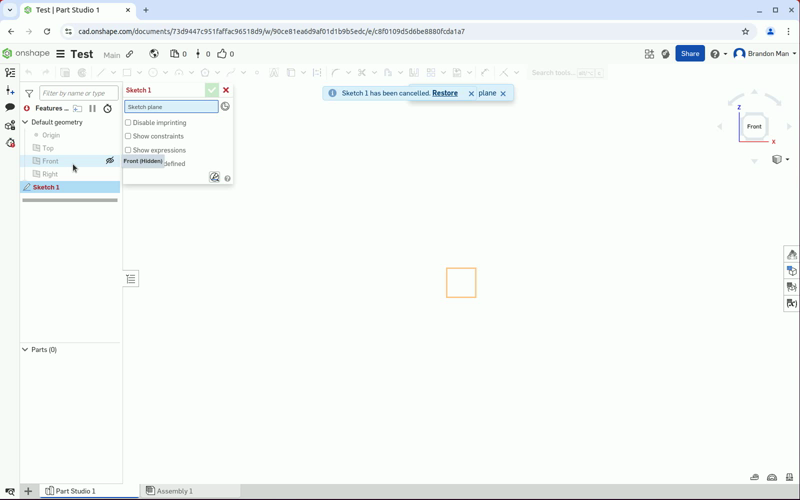
click(73, 163)
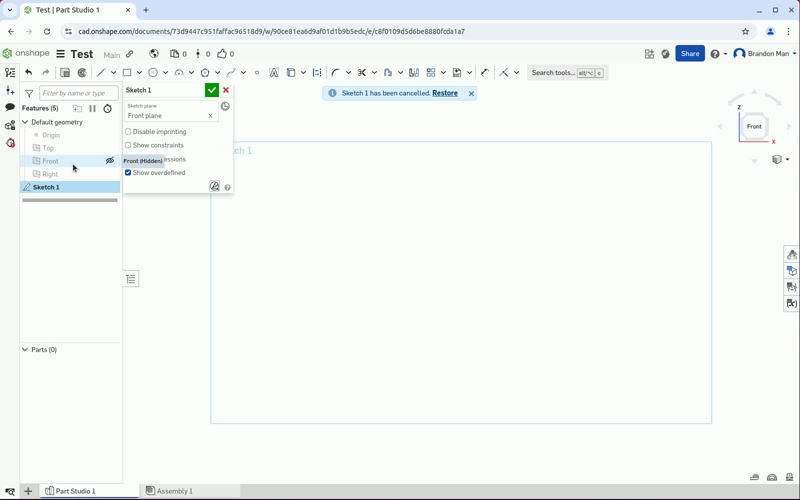
mouse_move(73, 352)
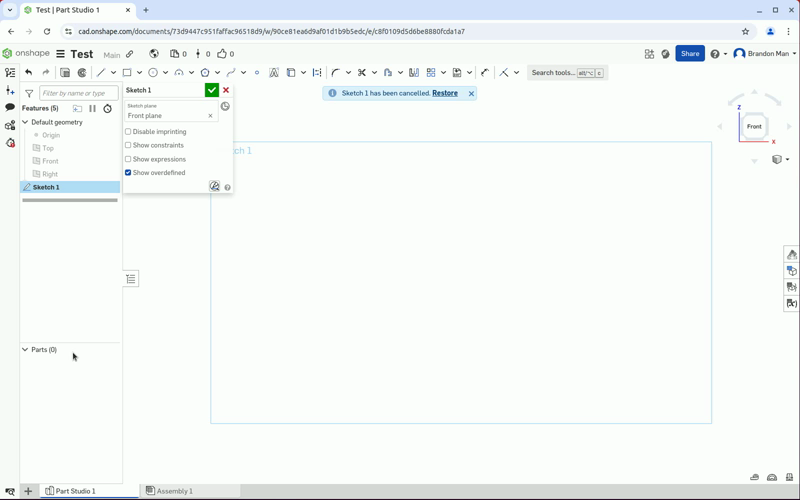
key(y)
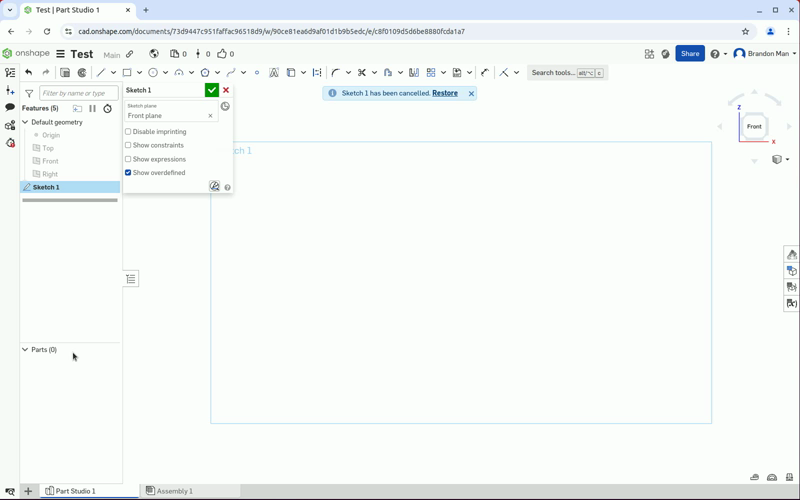
key(l)
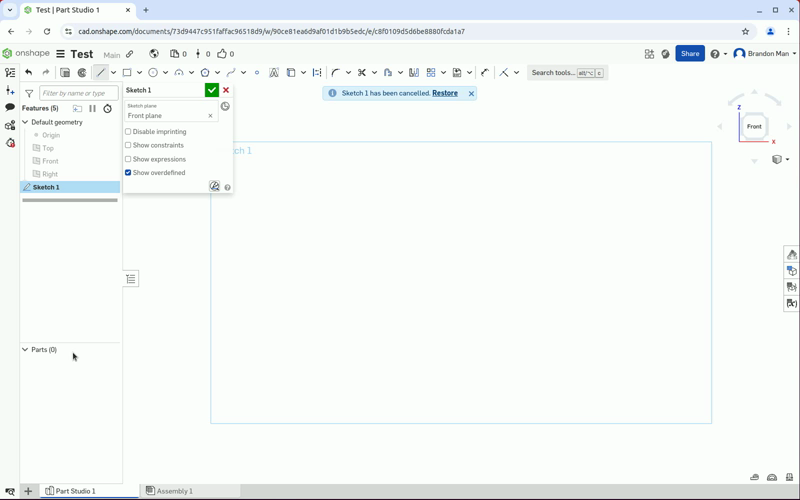
key_down(shift)
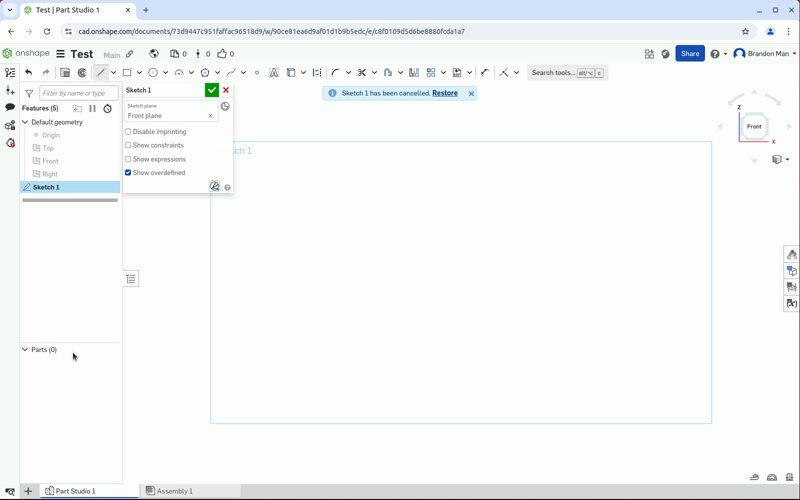
mouse_move(451, 288)
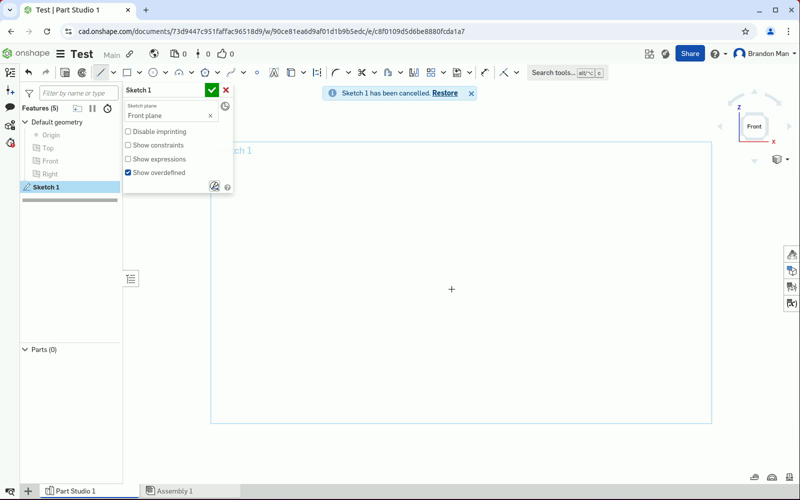
click(451, 288)
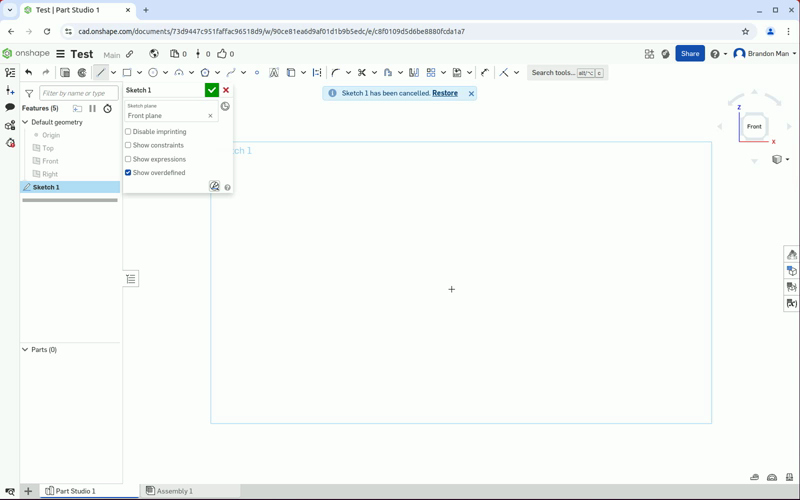
key_up(shift)
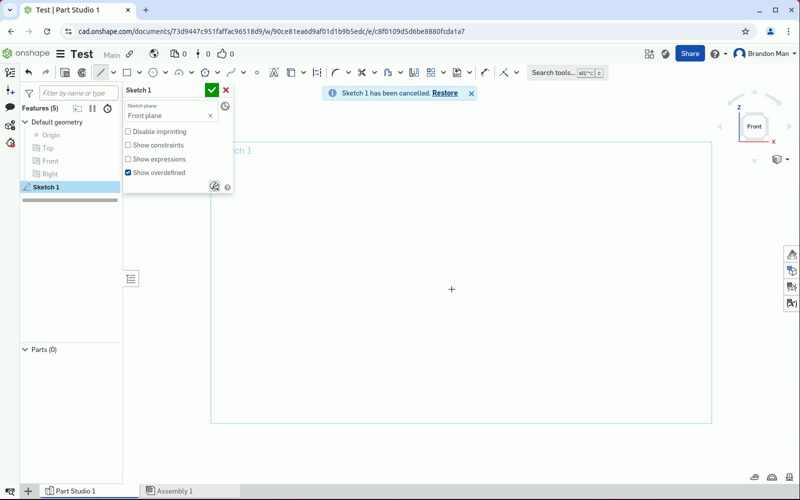
key_down(shift)
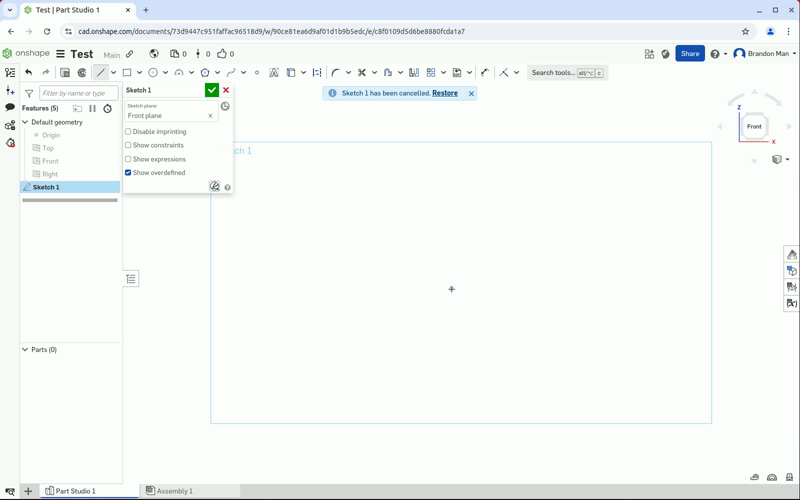
mouse_move(481, 288)
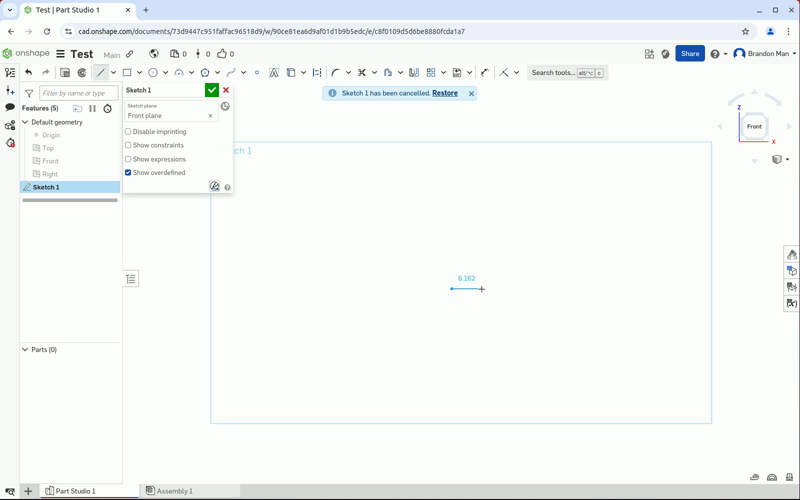
mouse_move(461, 294)
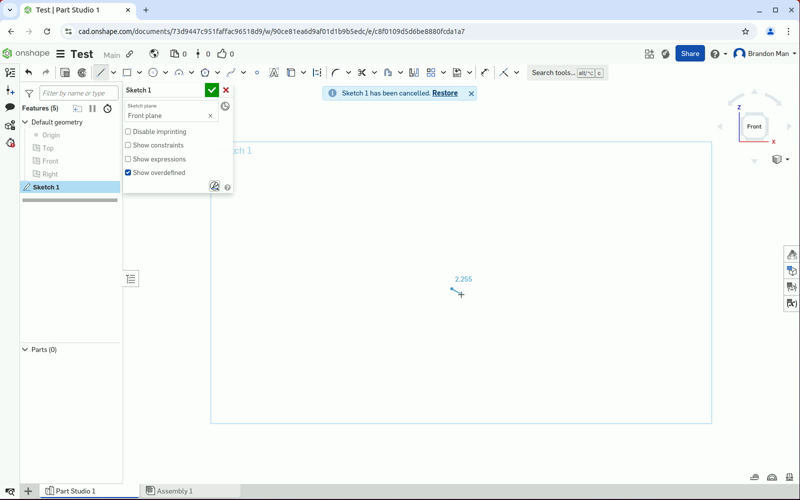
click(461, 294)
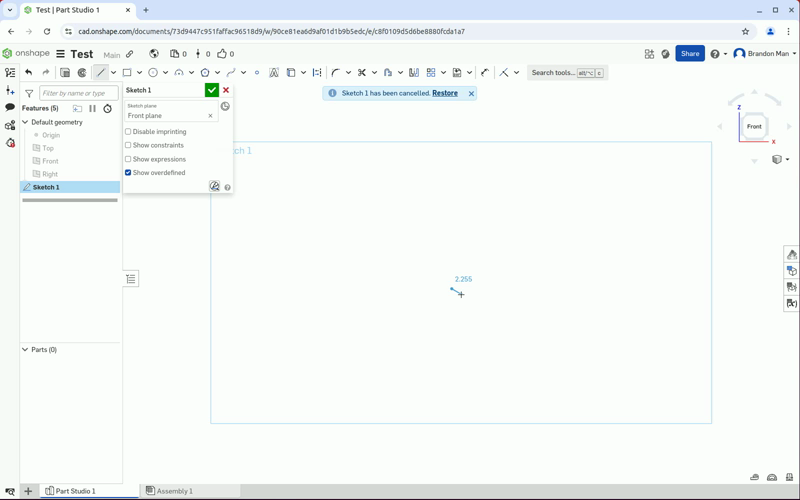
key_up(shift)
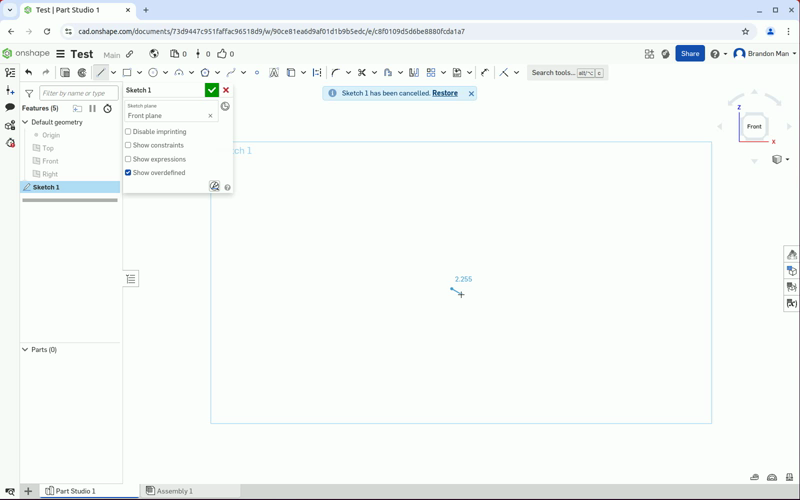
key_down(shift)
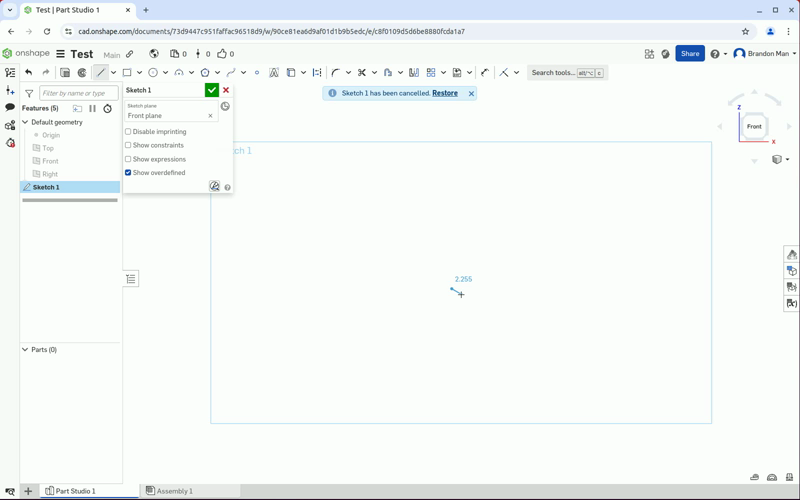
mouse_move(491, 294)
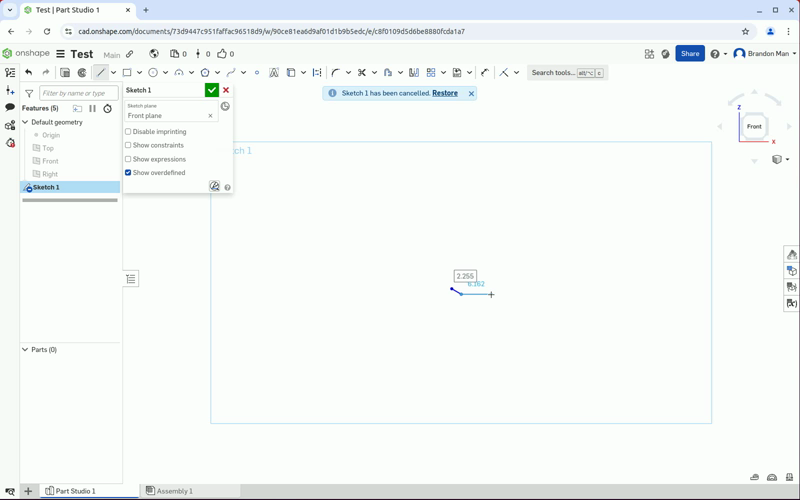
mouse_move(471, 288)
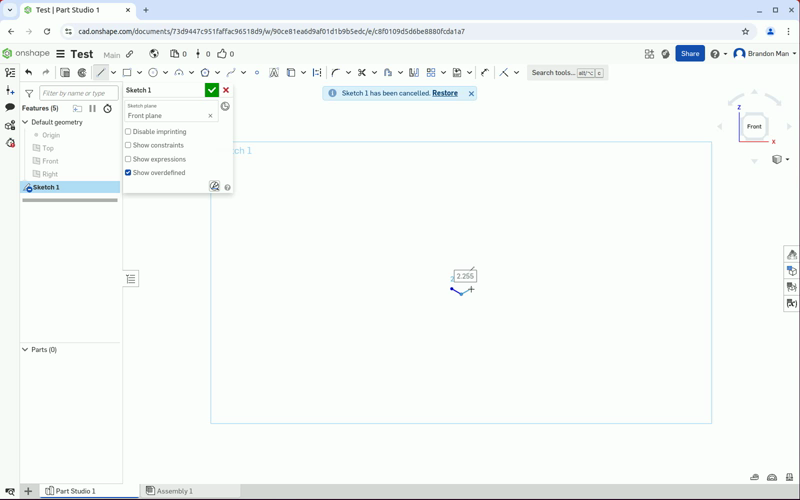
click(471, 288)
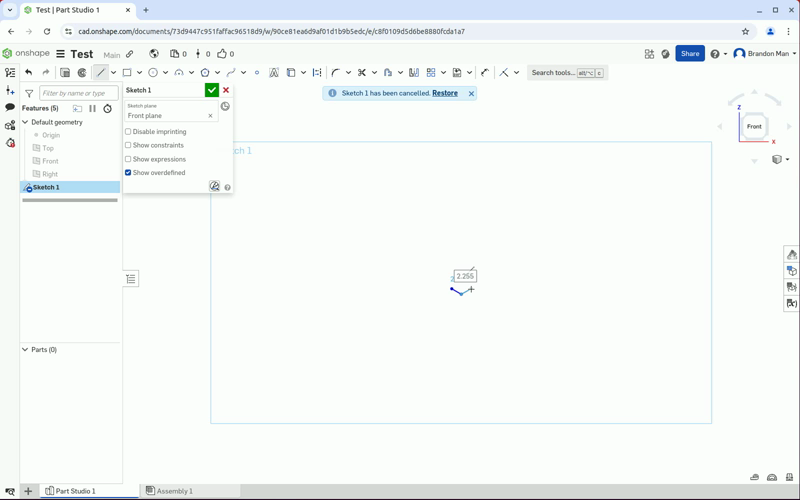
key_up(shift)
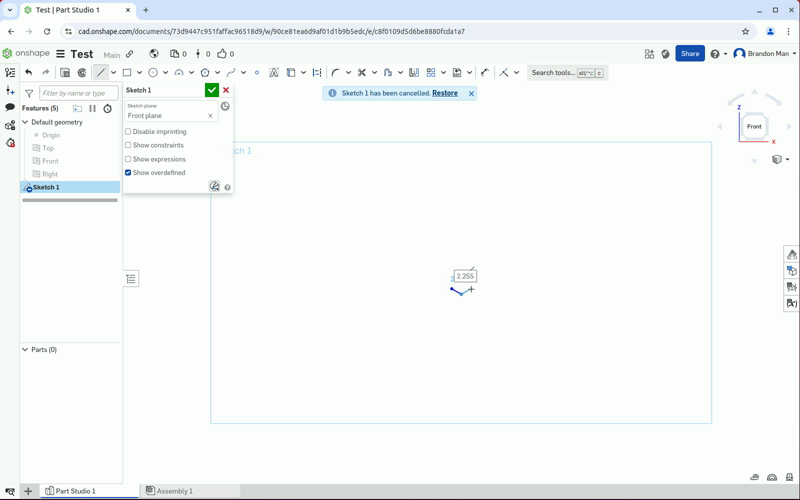
key_down(shift)
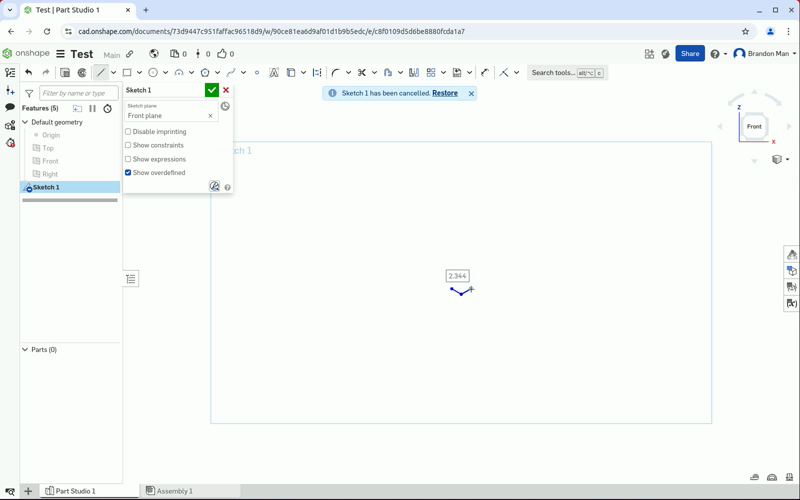
mouse_move(501, 288)
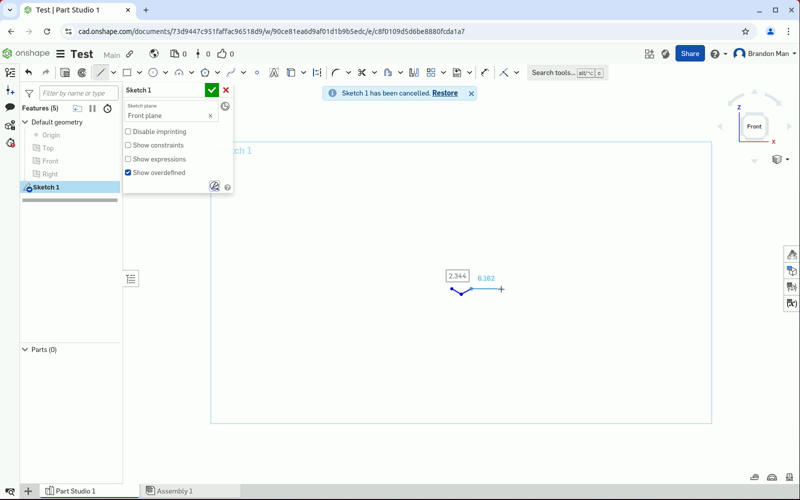
mouse_move(471, 277)
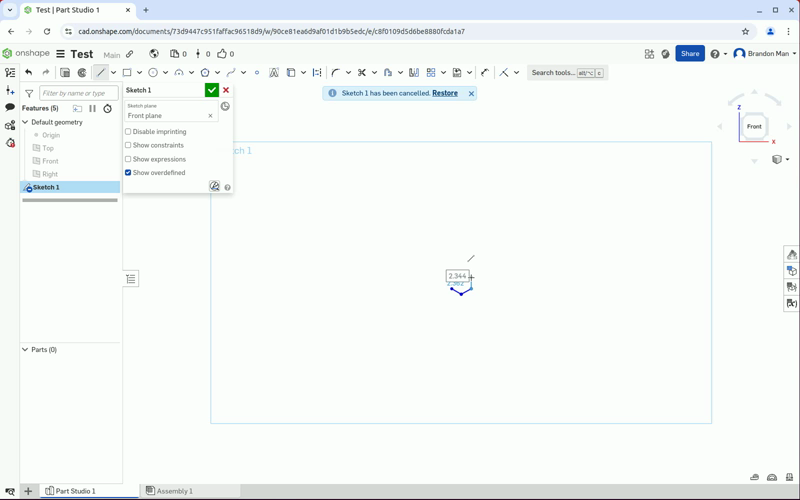
click(471, 277)
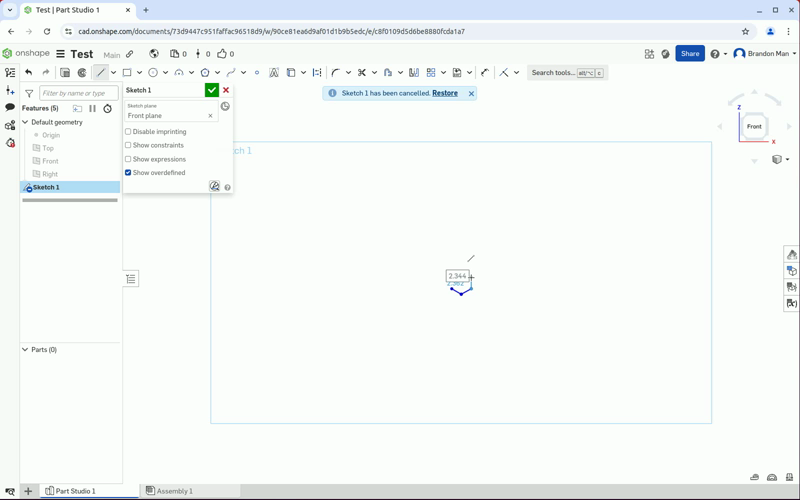
key_up(shift)
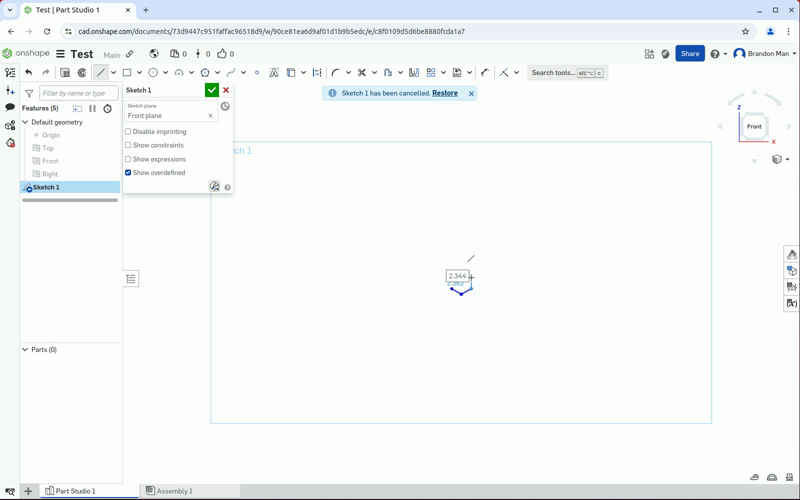
key_down(shift)
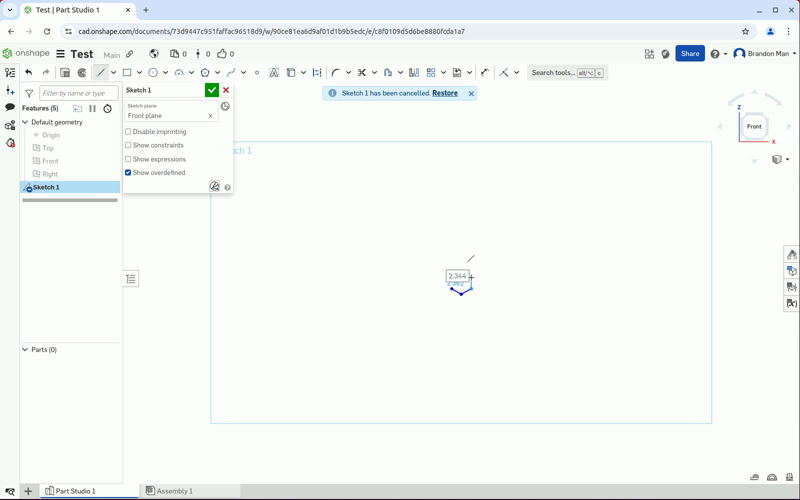
mouse_move(501, 277)
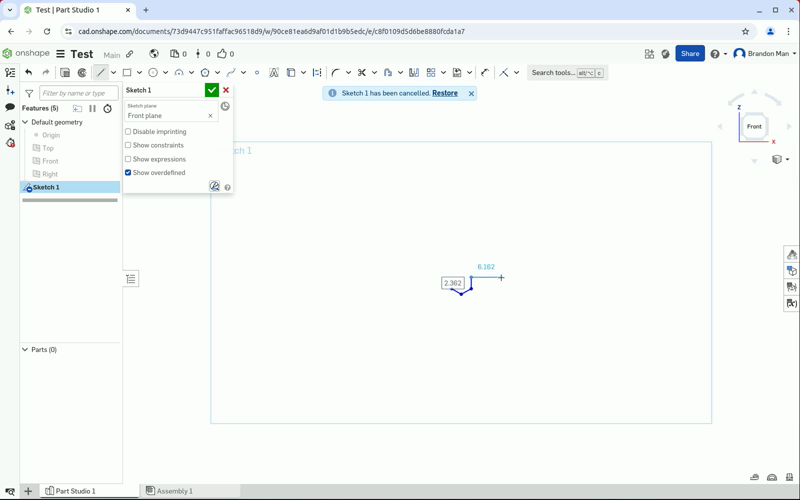
mouse_move(461, 271)
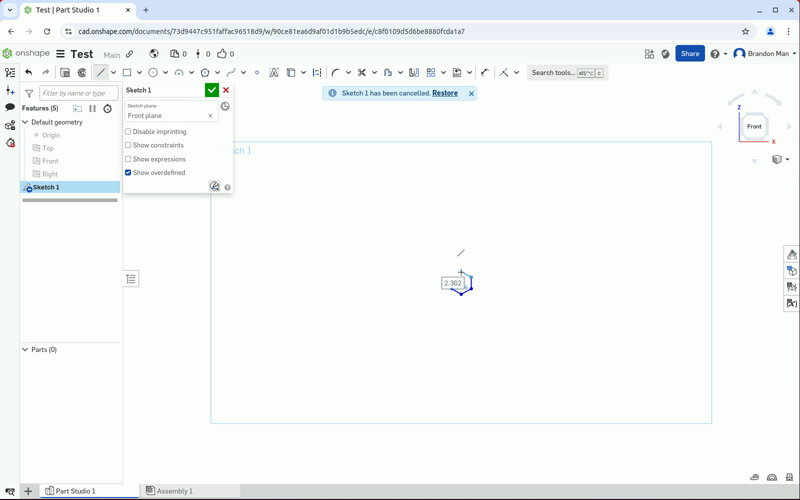
click(461, 271)
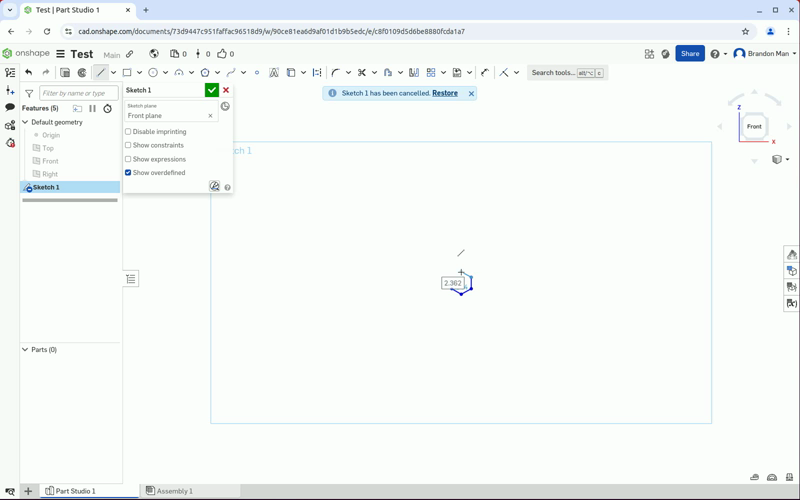
key_up(shift)
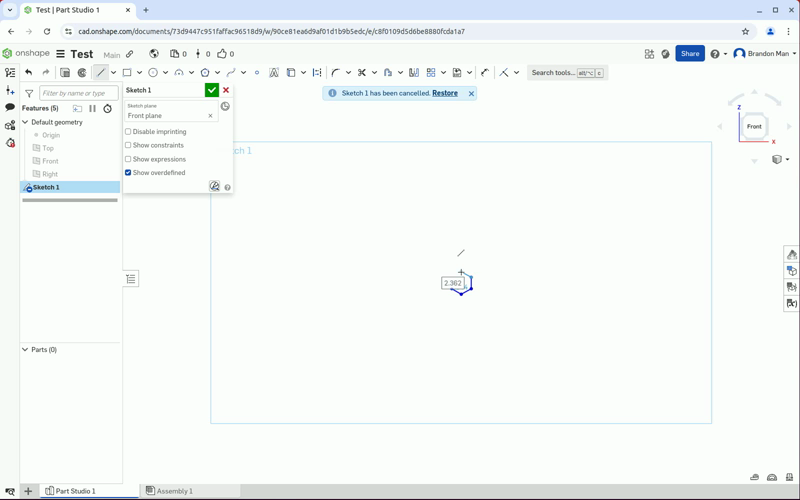
key_down(shift)
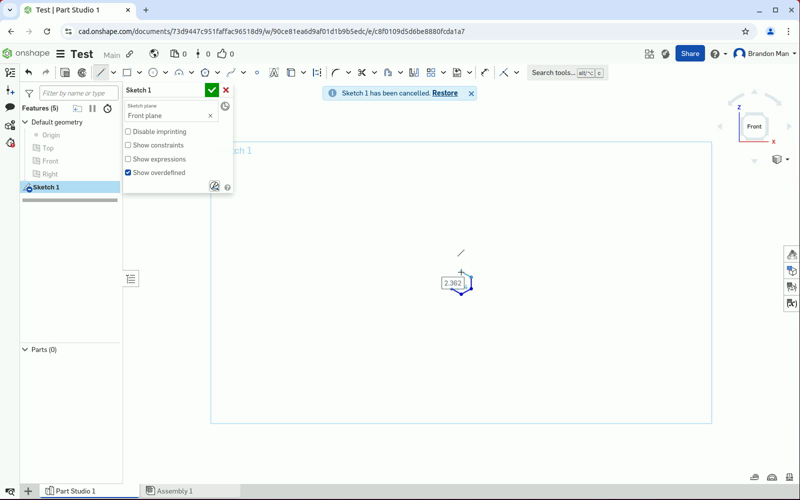
mouse_move(491, 271)
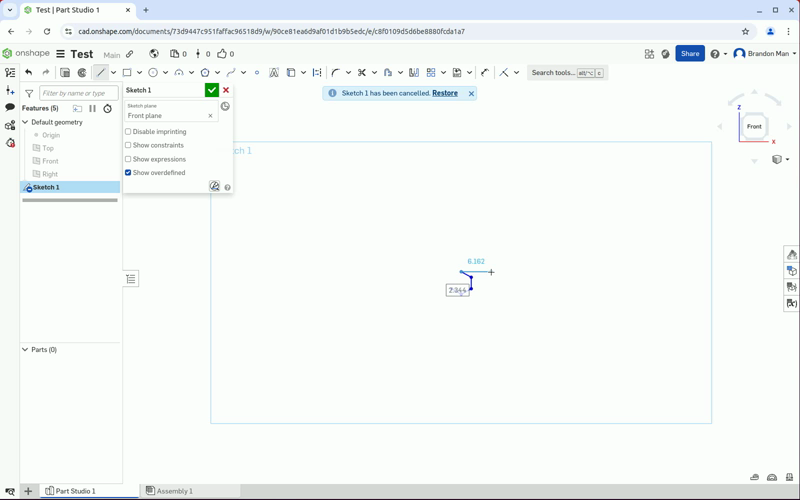
mouse_move(451, 277)
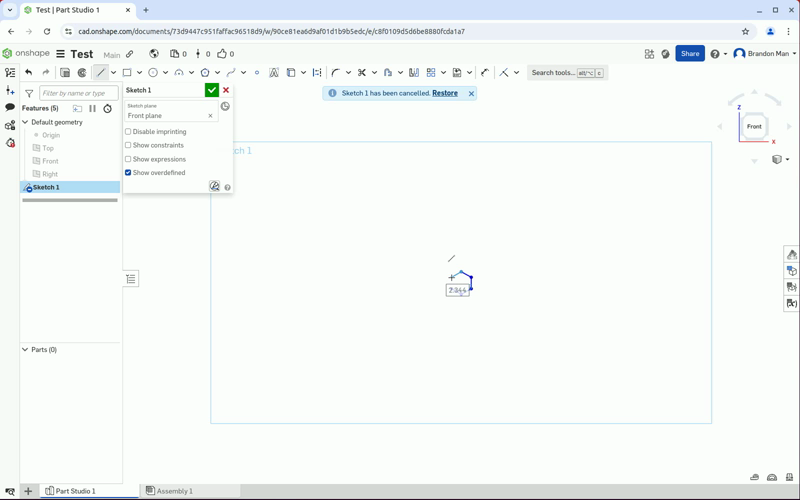
click(451, 277)
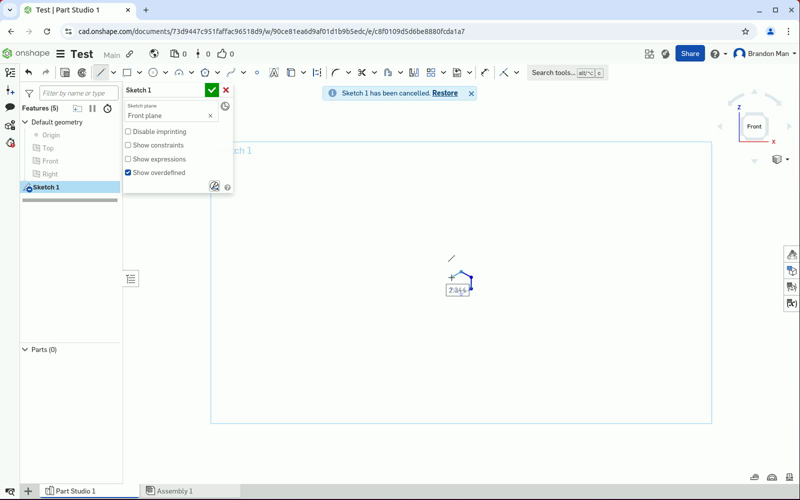
key_up(shift)
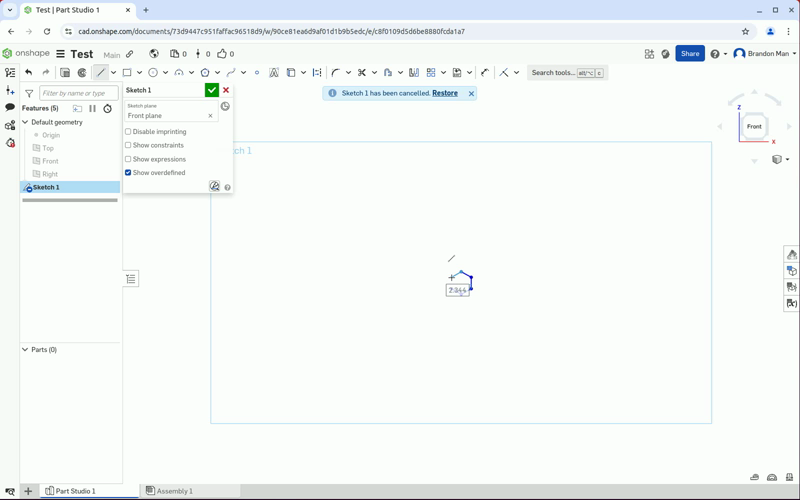
mouse_move(481, 277)
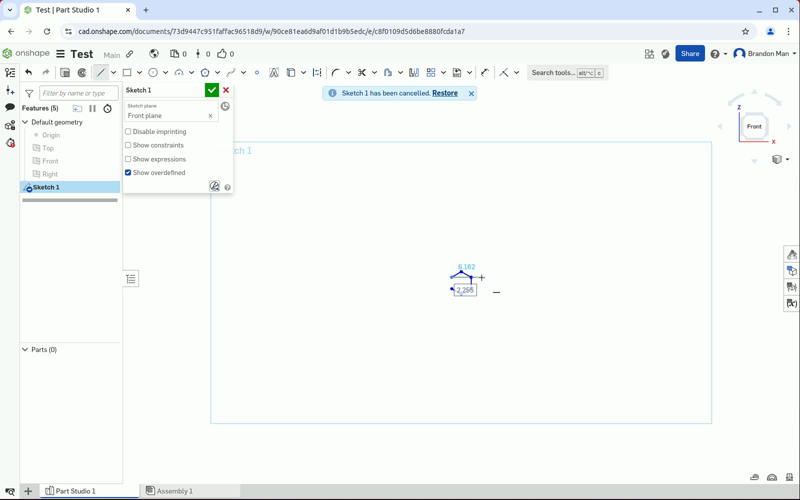
key_down(shift)
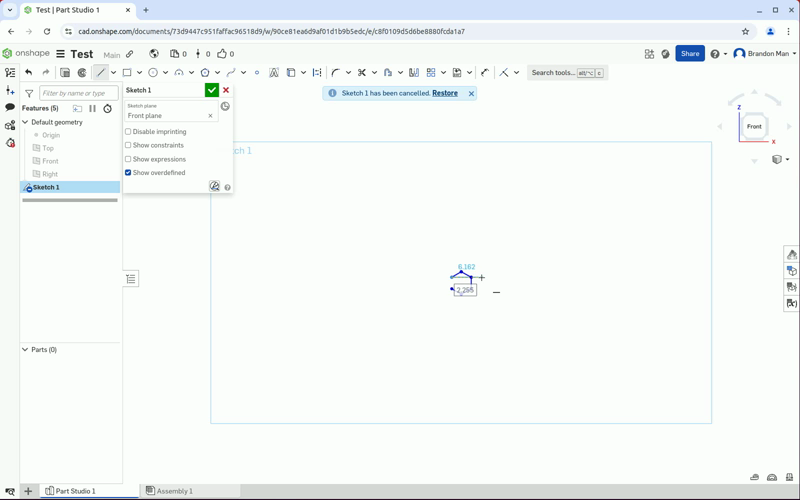
mouse_move(451, 288)
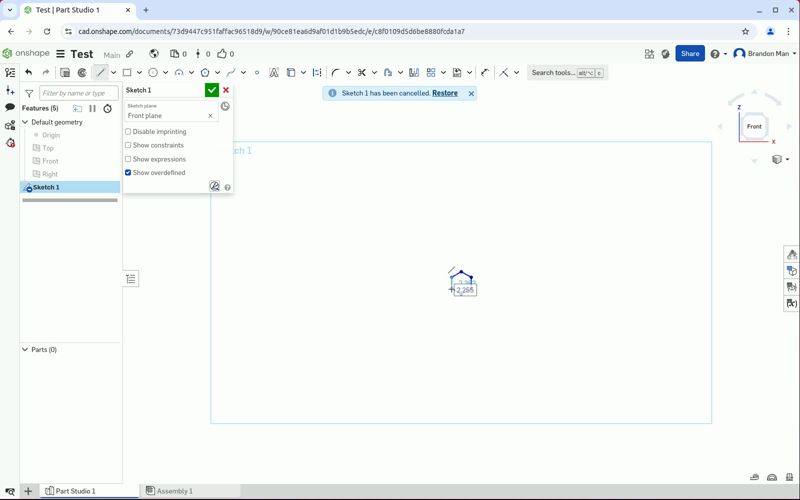
key_up(shift)
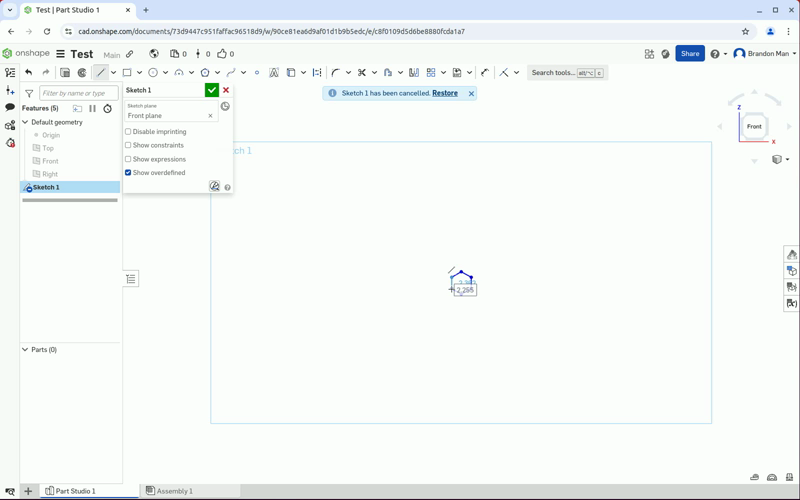
click(451, 288)
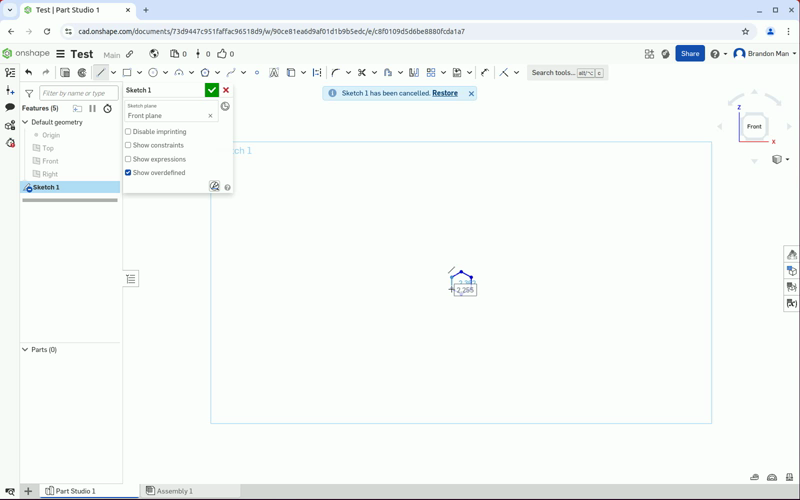
key(esc)
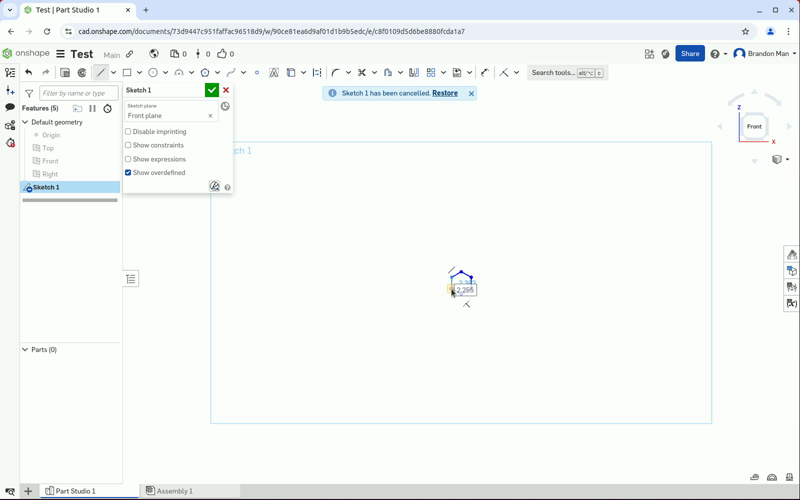
mouse_move(454, 288)
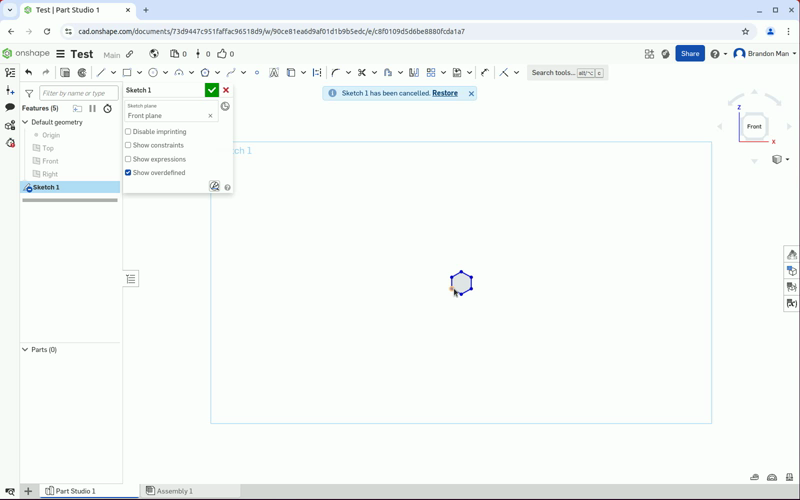
scroll(6)
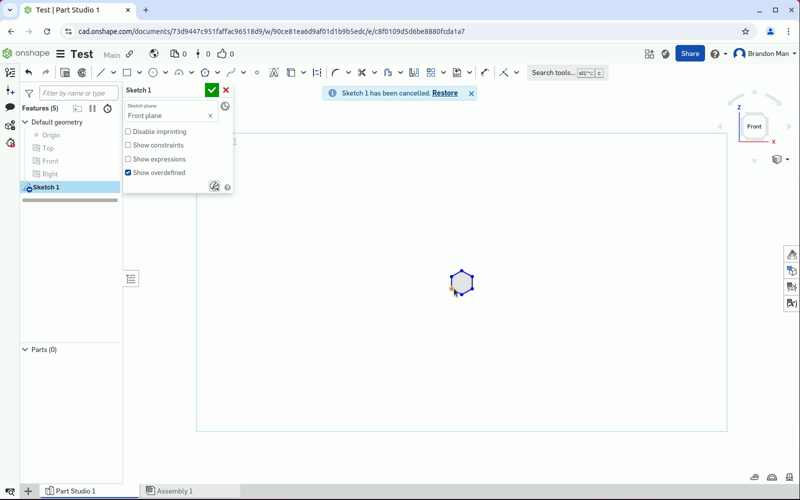
scroll(6)
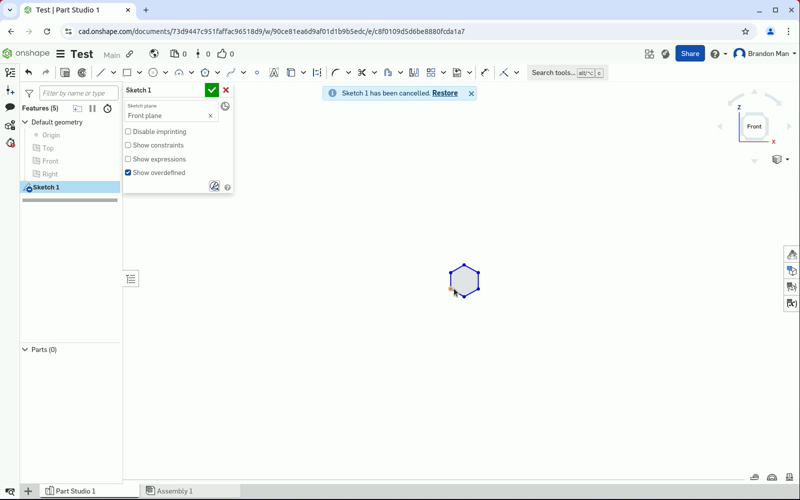
scroll(6)
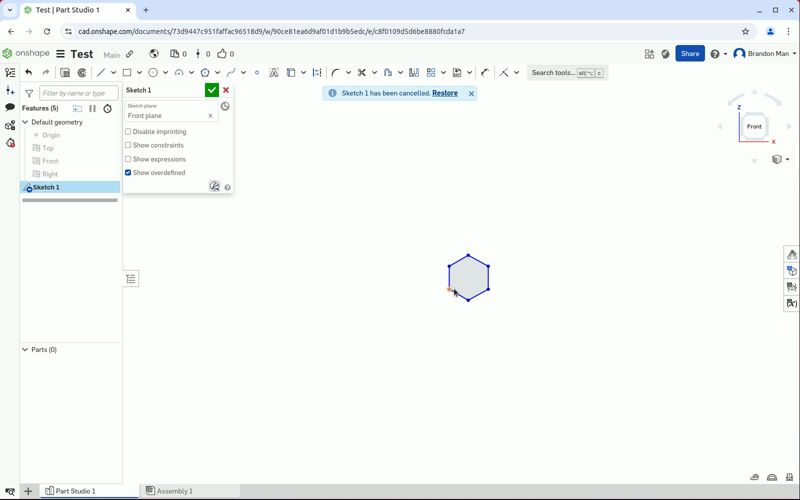
scroll(6)
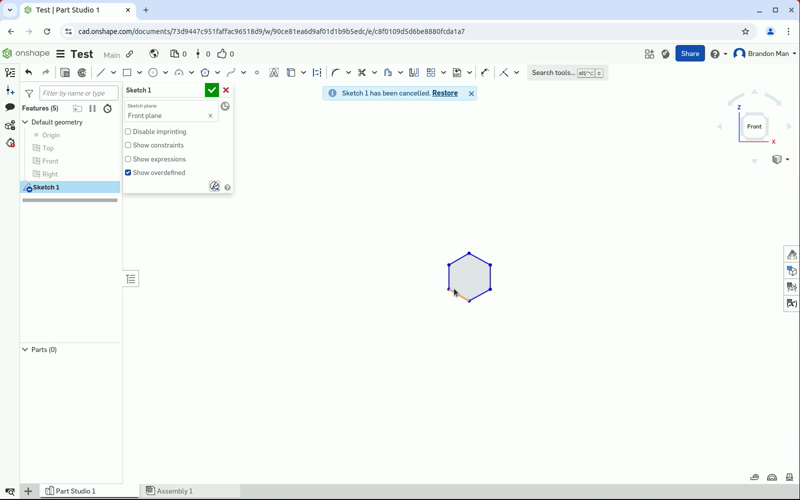
scroll(6)
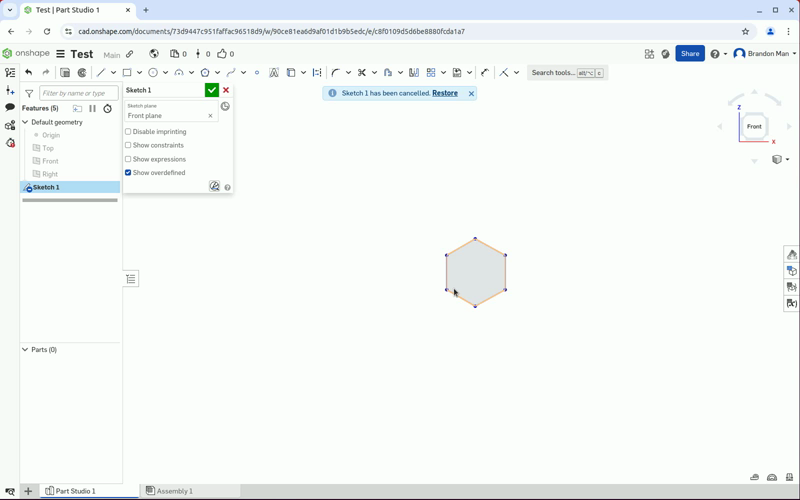
scroll(6)
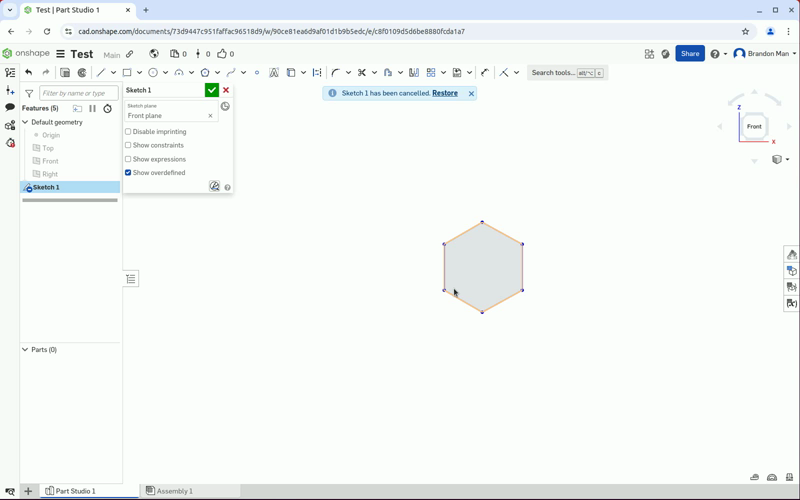
scroll(6)
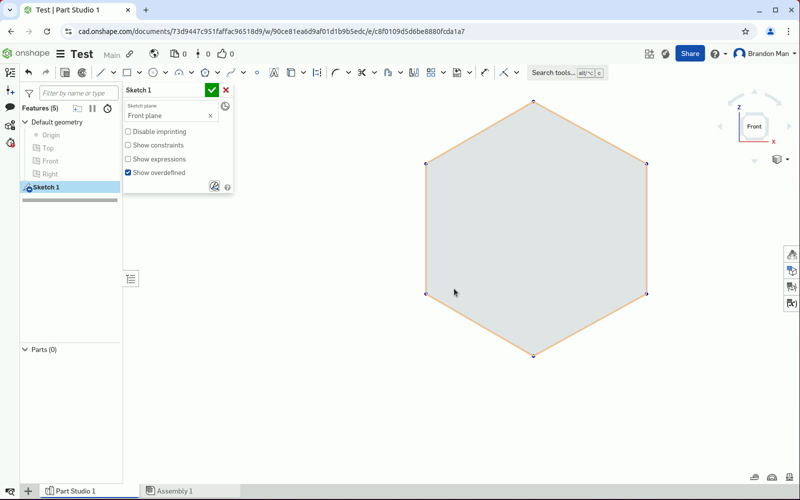
click(454, 288)
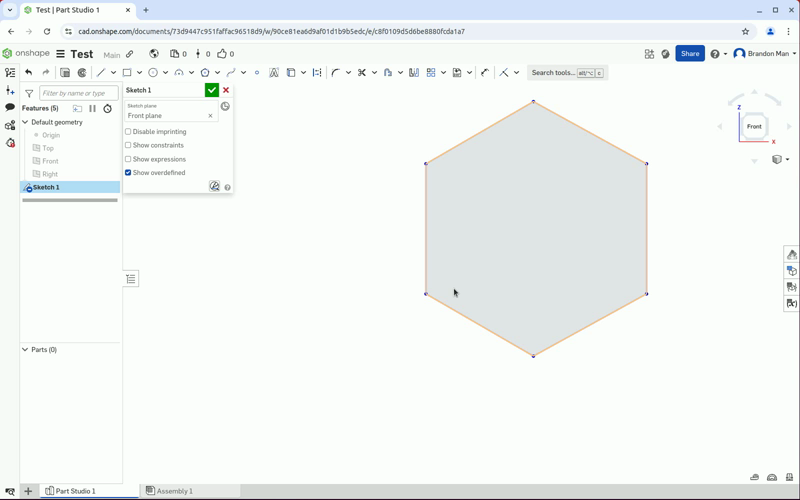
scroll(-6)
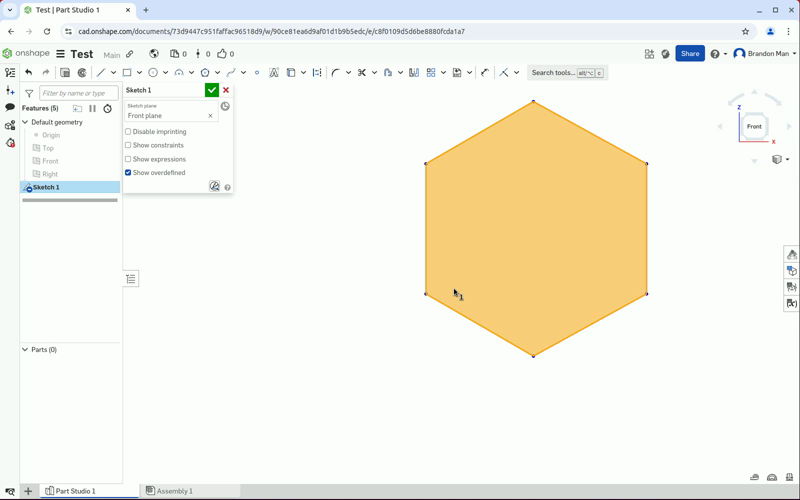
scroll(-6)
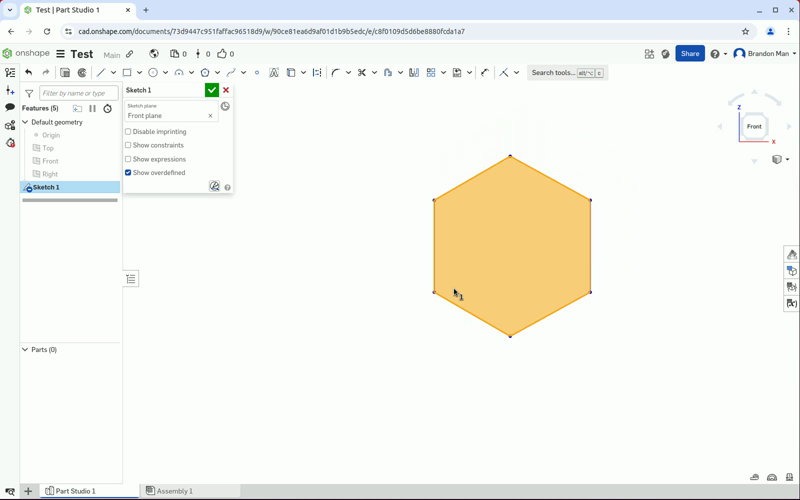
scroll(-6)
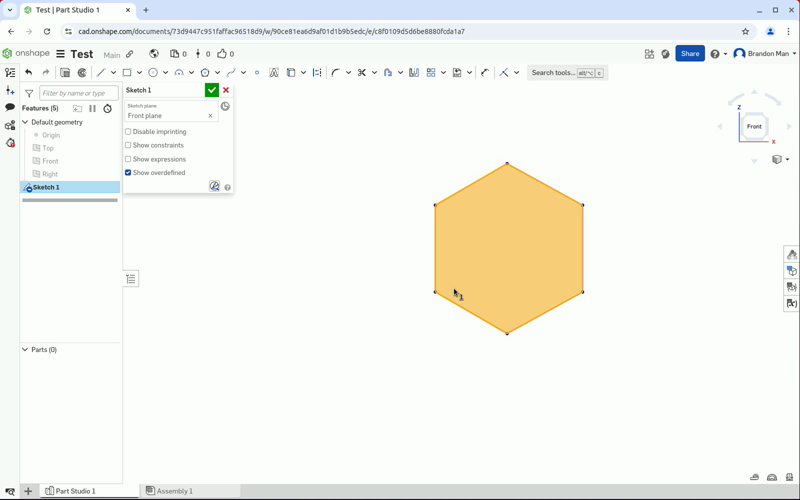
scroll(-6)
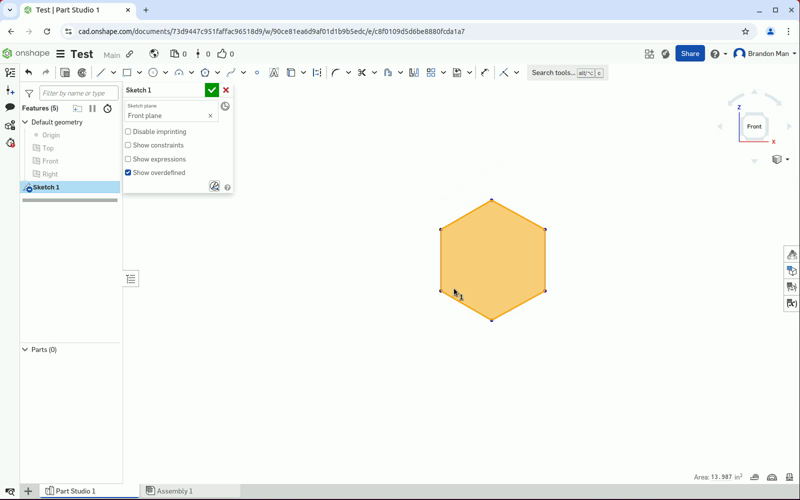
scroll(-6)
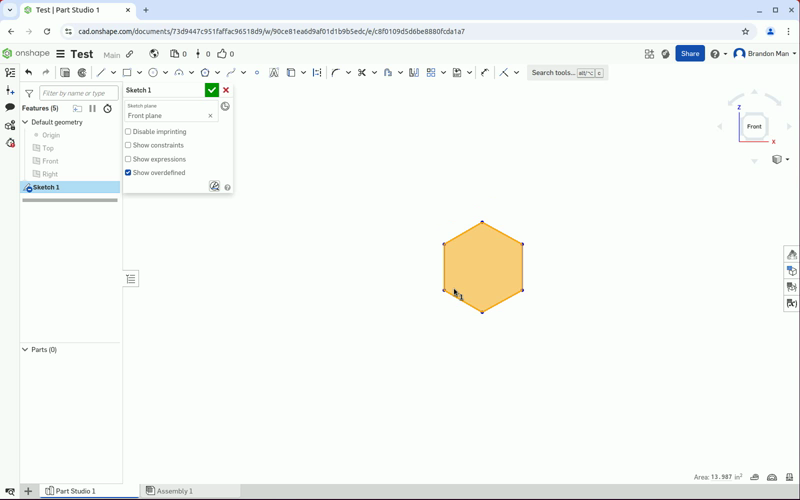
scroll(-6)
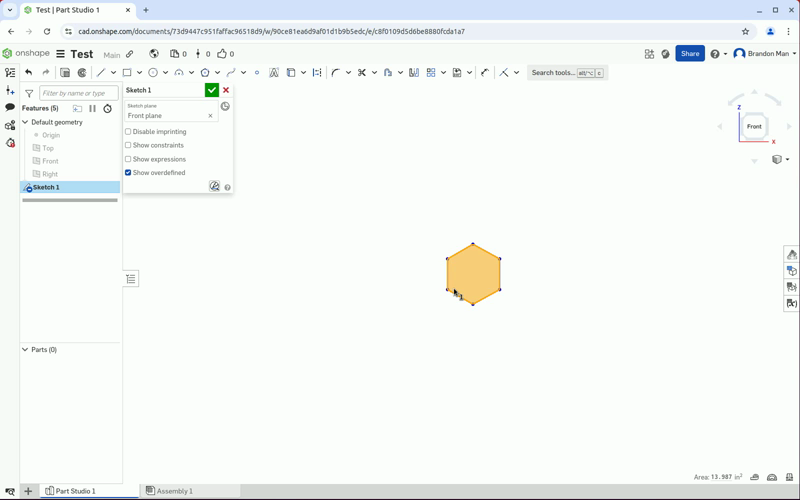
scroll(-6)
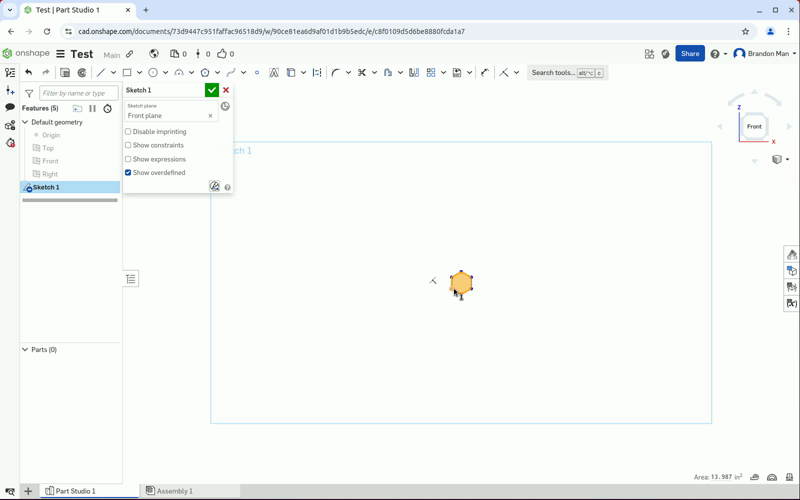
mouse_move(73, 352)
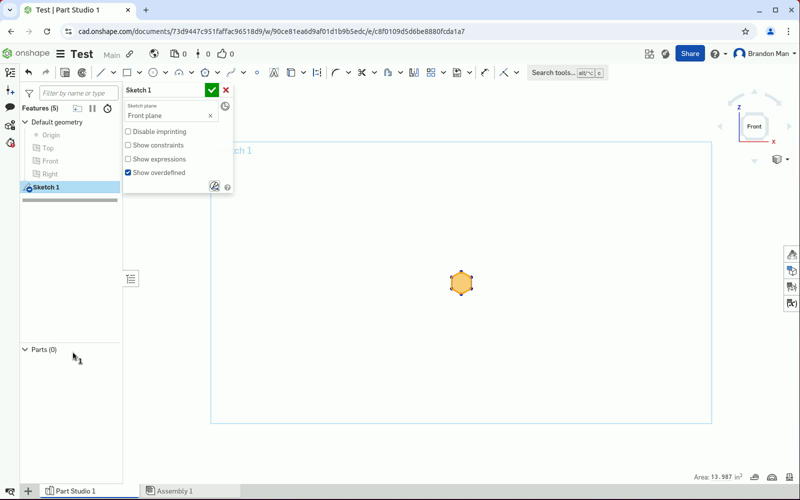
key(shift+y)
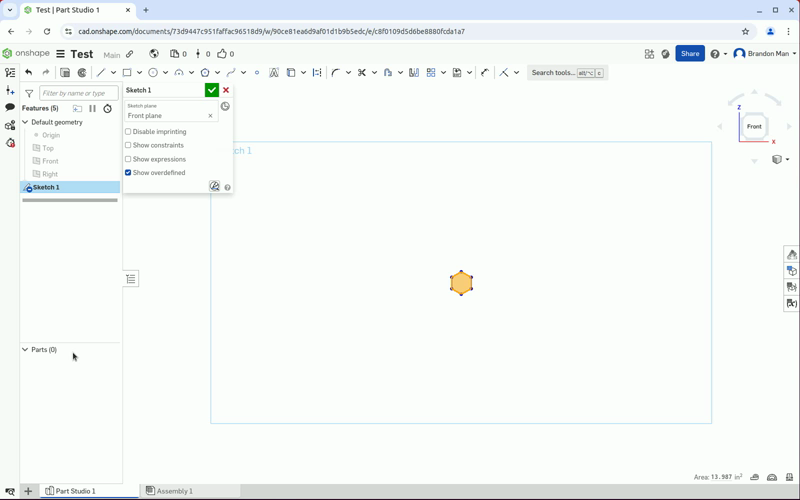
key(shift+e)
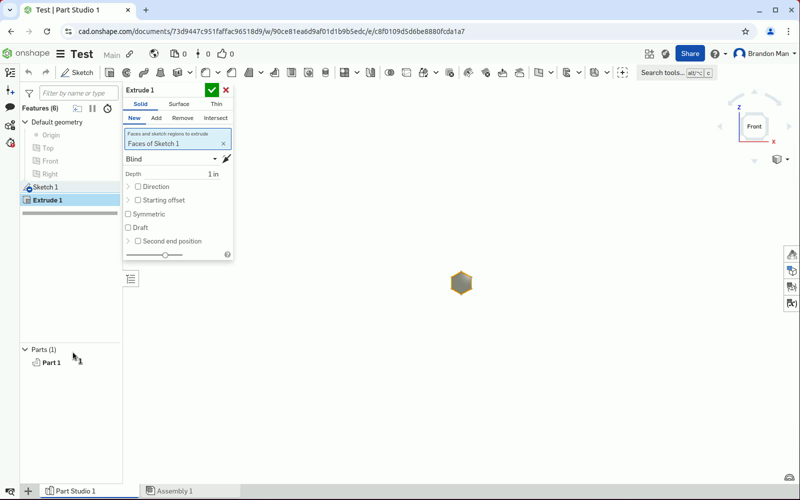
mouse_move(143, 106)
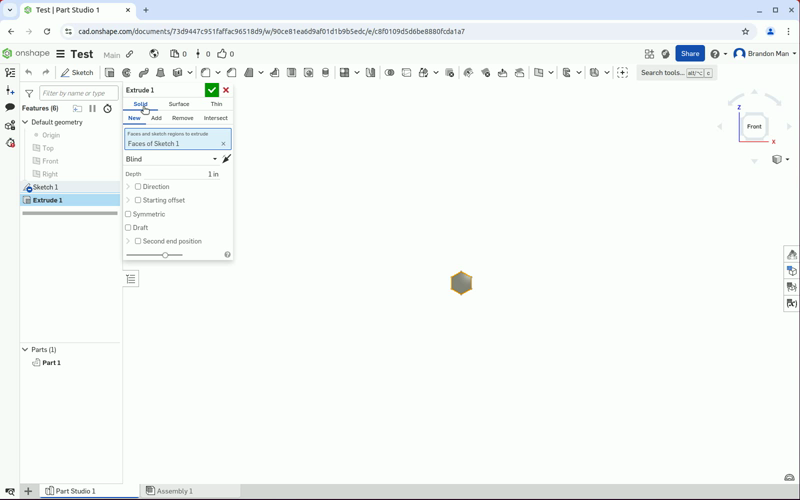
click(143, 106)
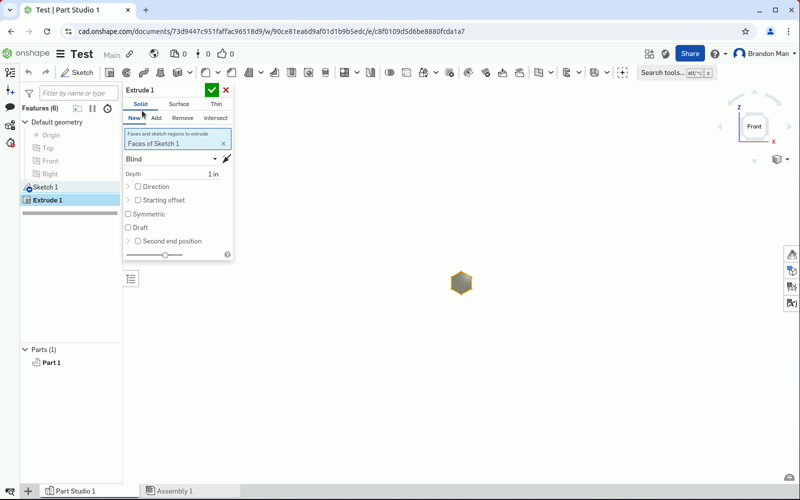
mouse_move(137, 120)
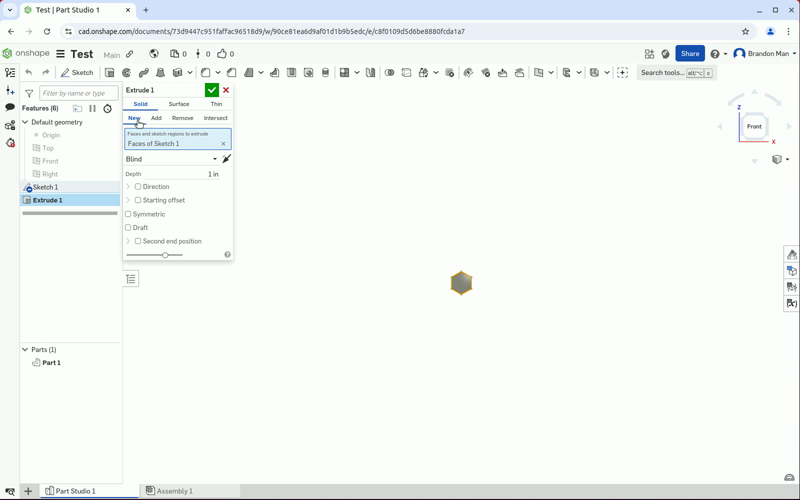
click(137, 120)
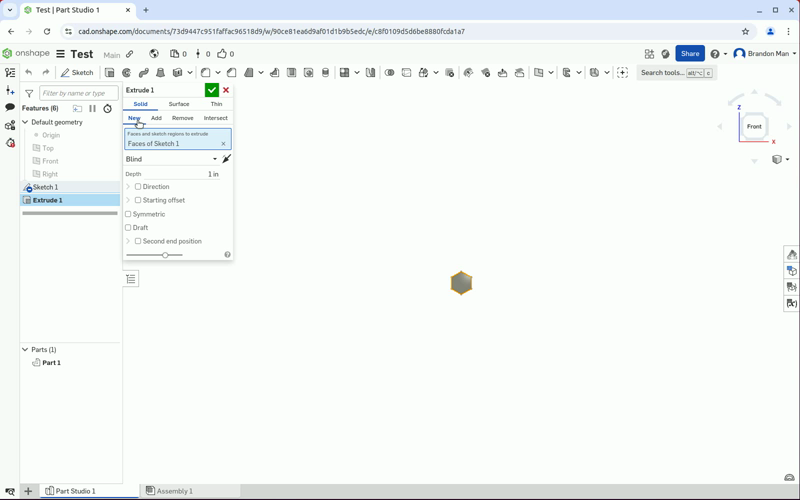
key(tab, 4)
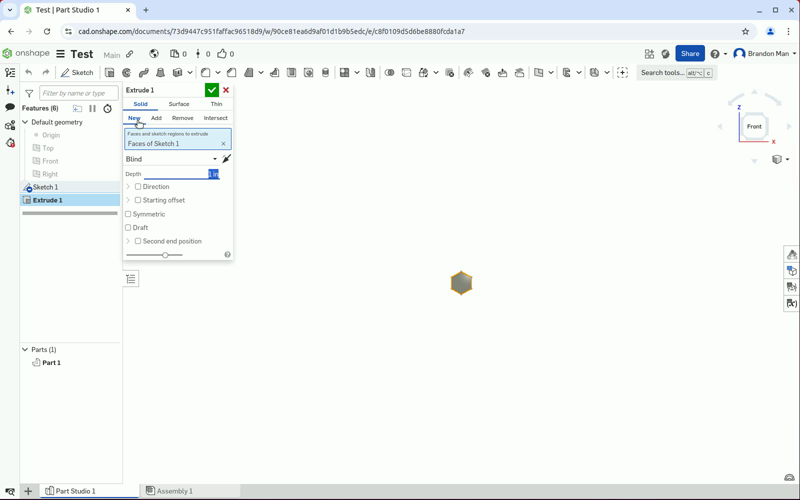
text(22.145)
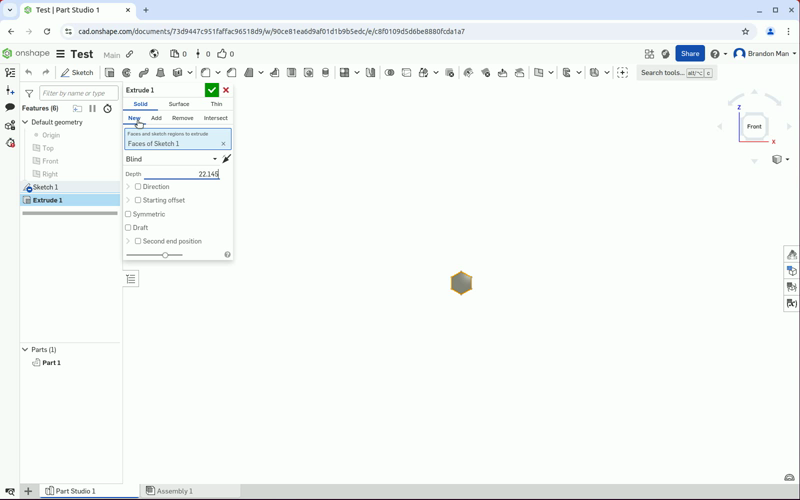
key(enter)
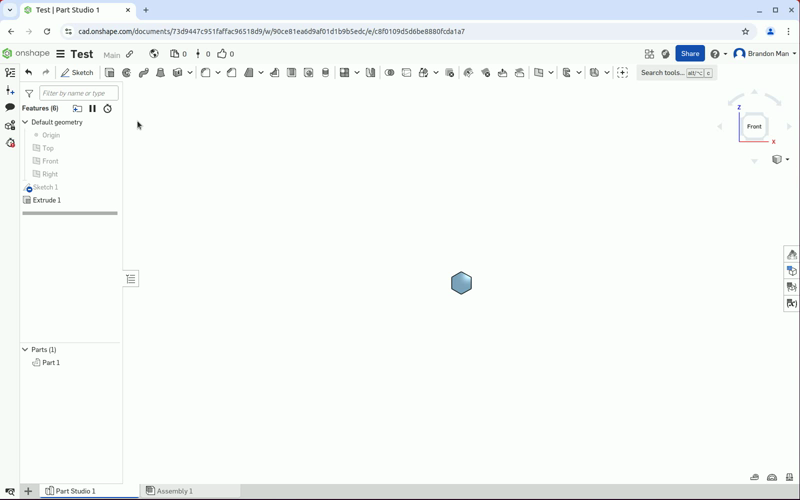
key(shift+h)
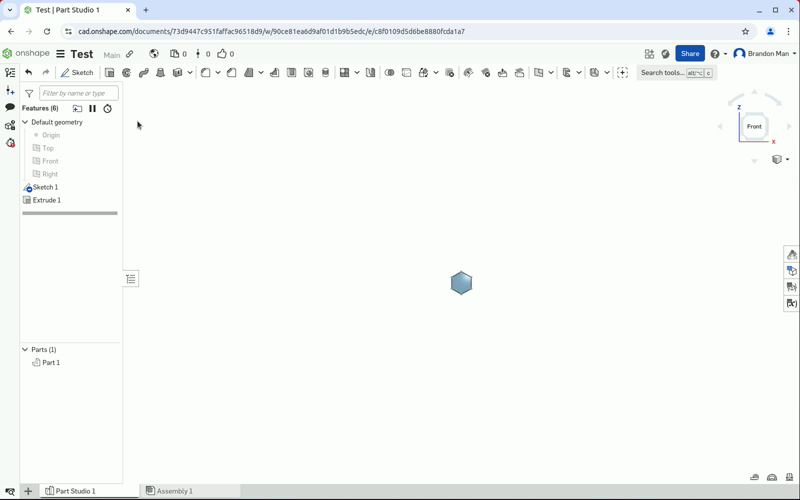
key(shift+h)
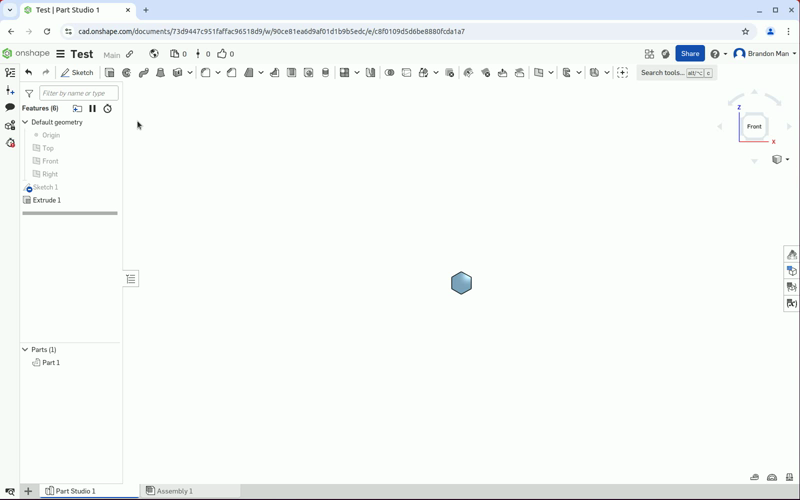
mouse_move(73, 189)
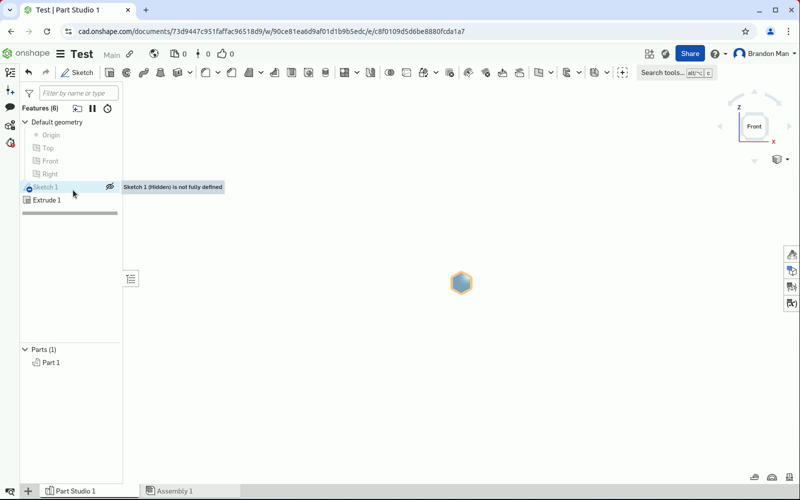
click(73, 189)
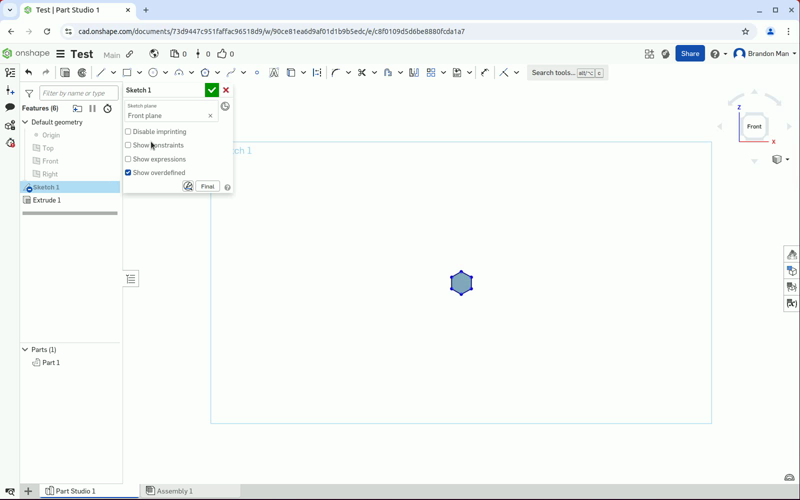
mouse_move(229, 92)
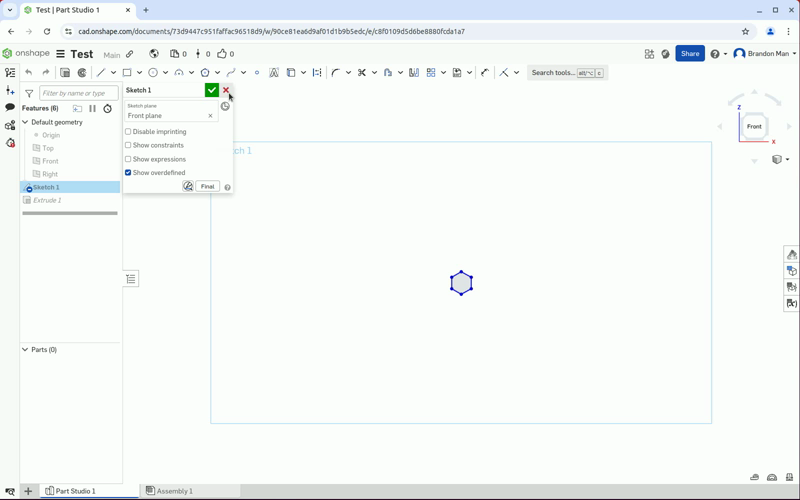
click(229, 92)
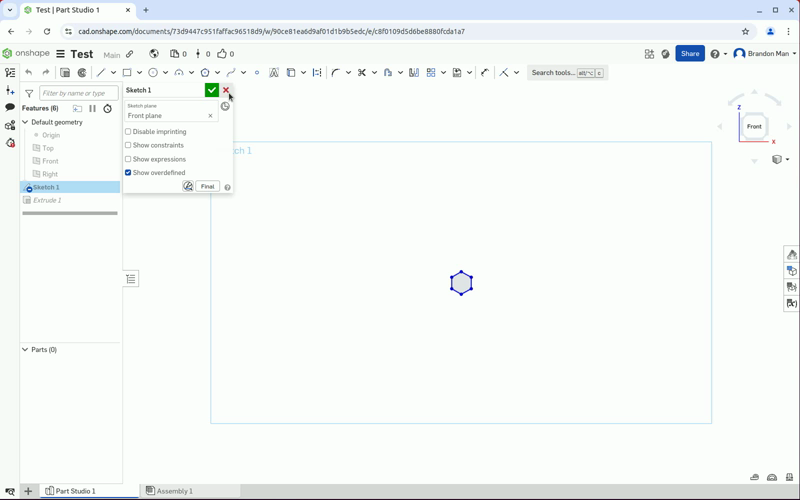
key(shift+s)
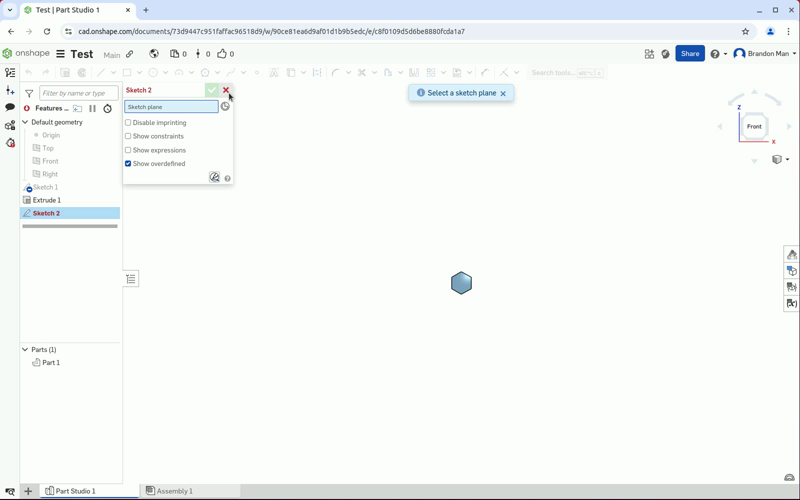
mouse_move(73, 163)
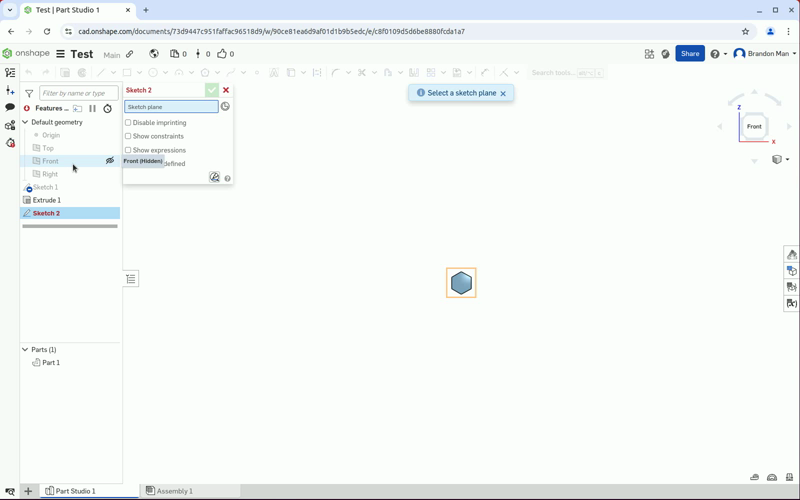
click(73, 163)
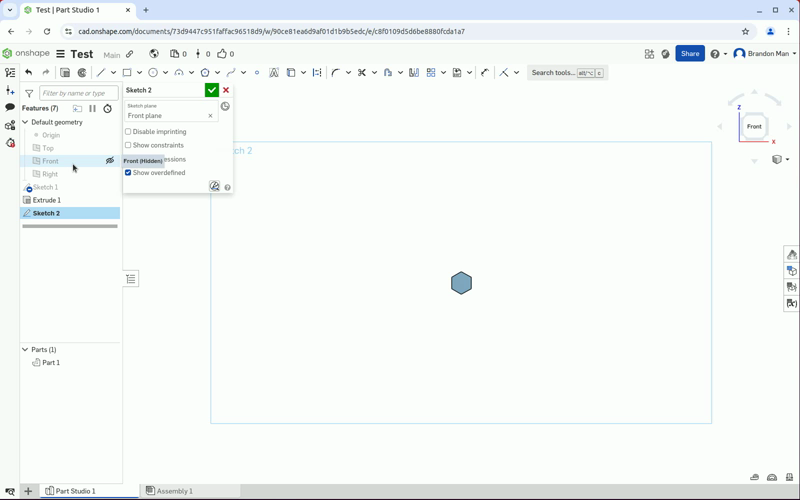
mouse_move(73, 352)
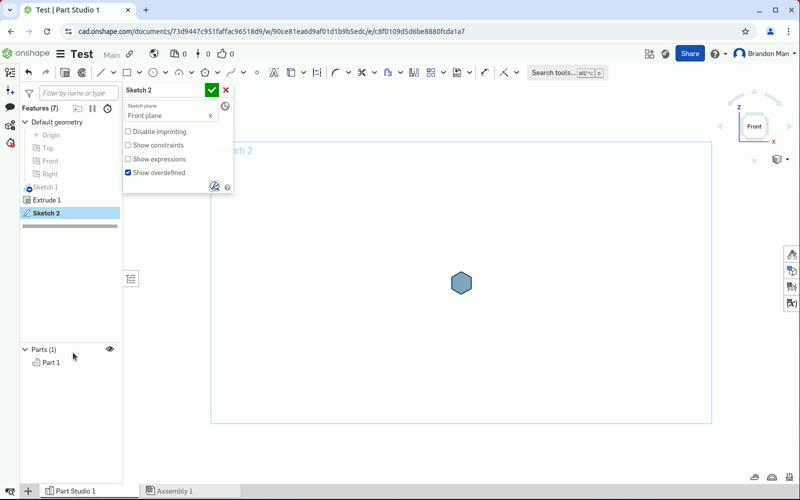
key(y)
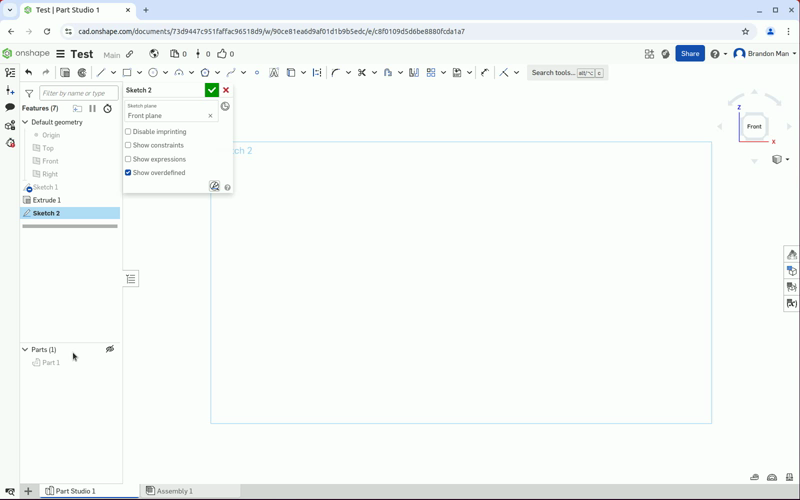
key(l)
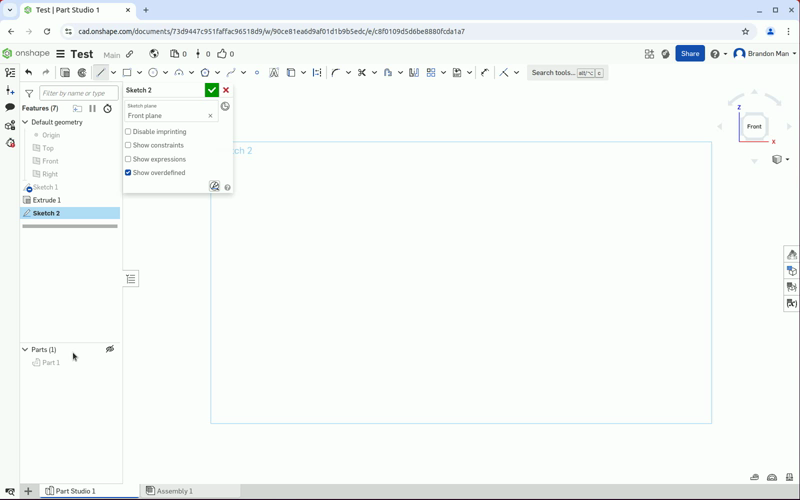
key_down(shift)
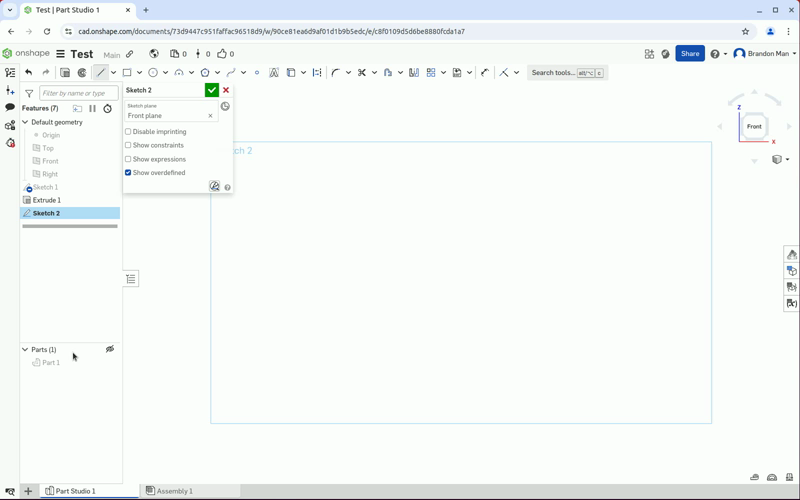
mouse_move(451, 288)
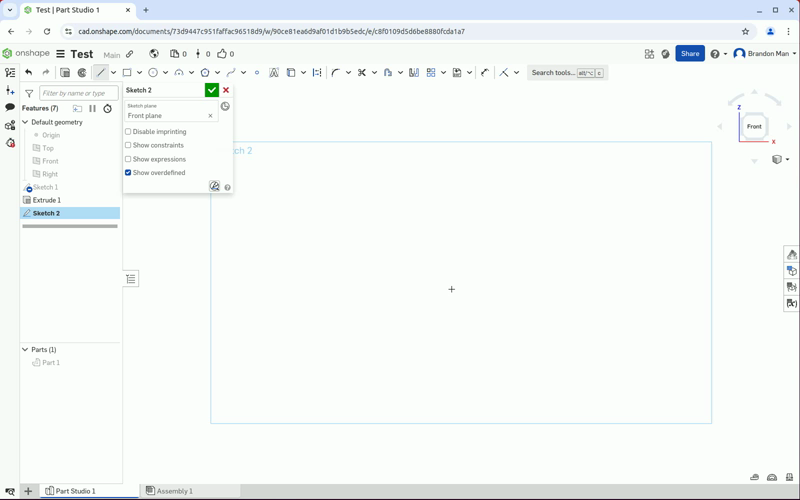
click(451, 288)
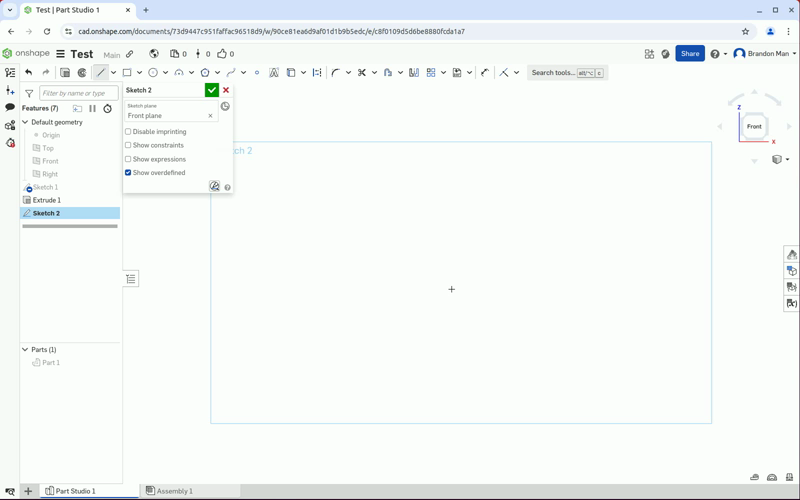
key_up(shift)
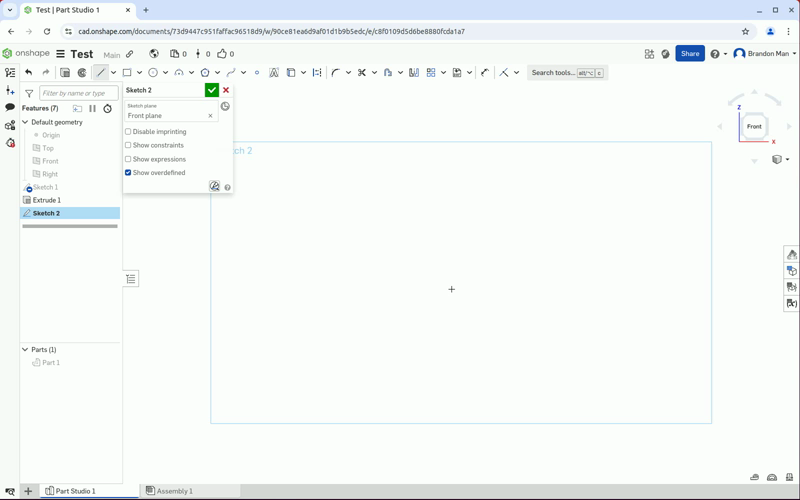
key_down(shift)
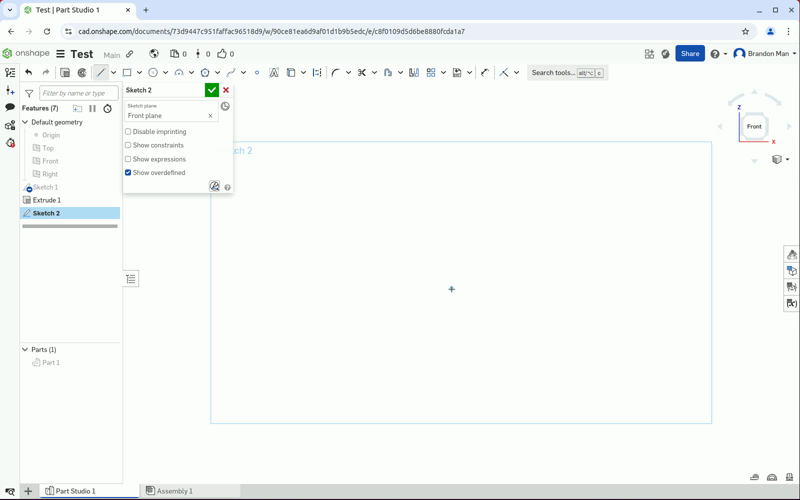
mouse_move(481, 288)
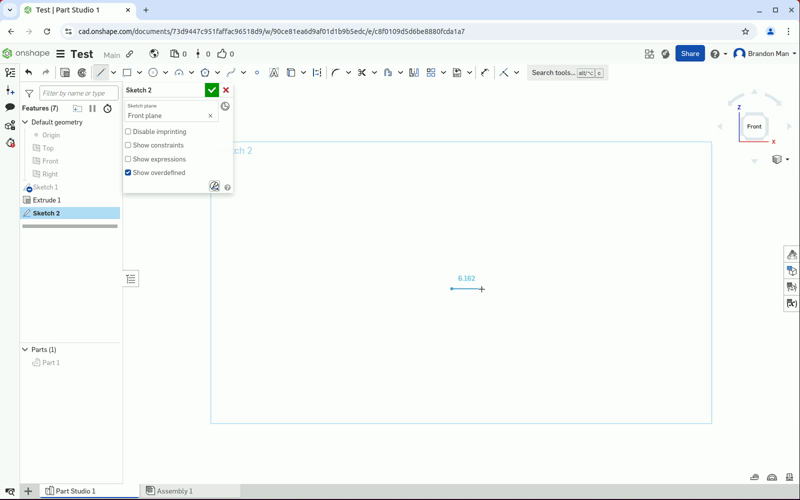
mouse_move(461, 294)
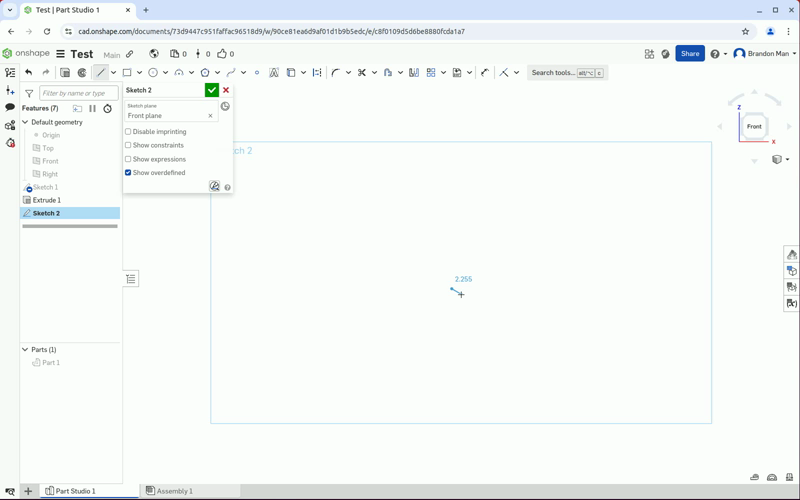
click(461, 294)
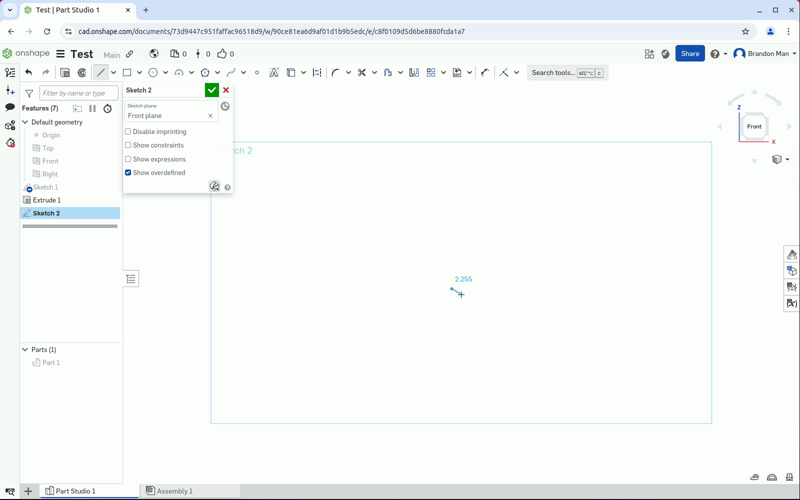
key_up(shift)
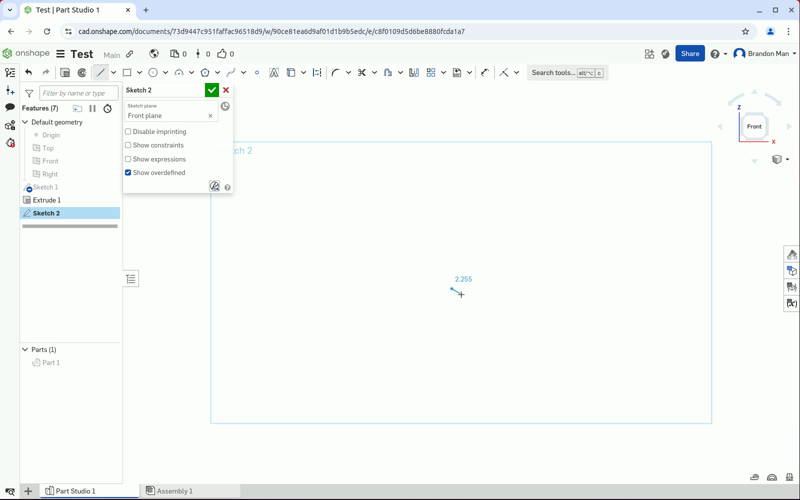
key_down(shift)
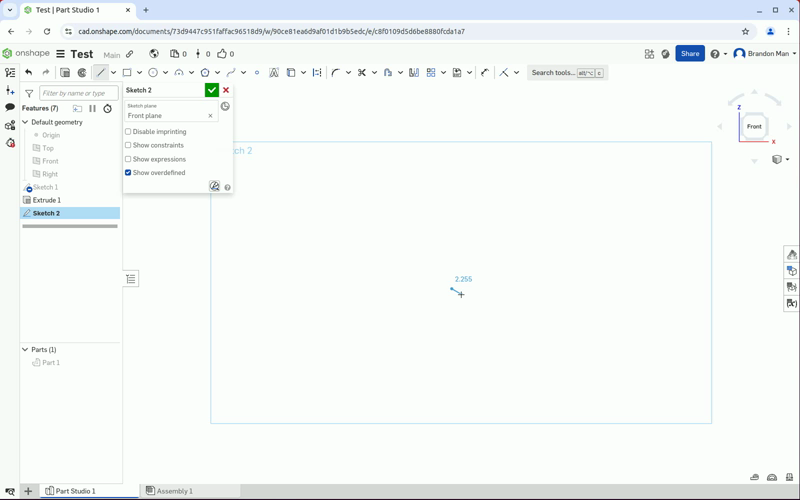
mouse_move(491, 294)
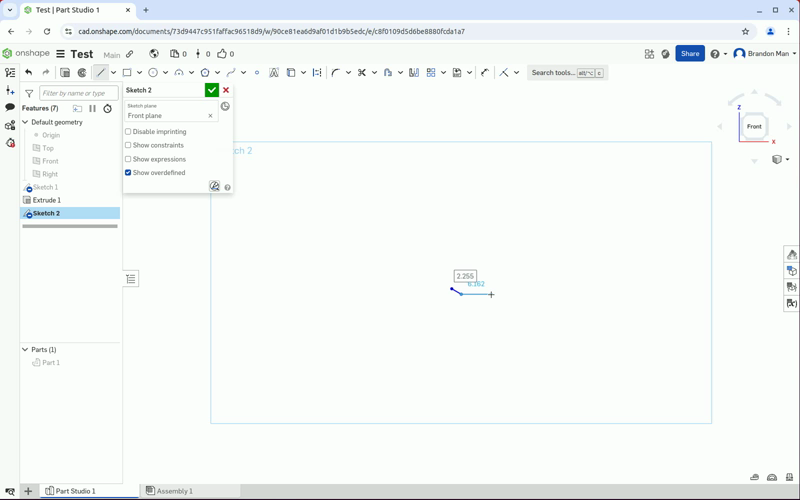
mouse_move(471, 288)
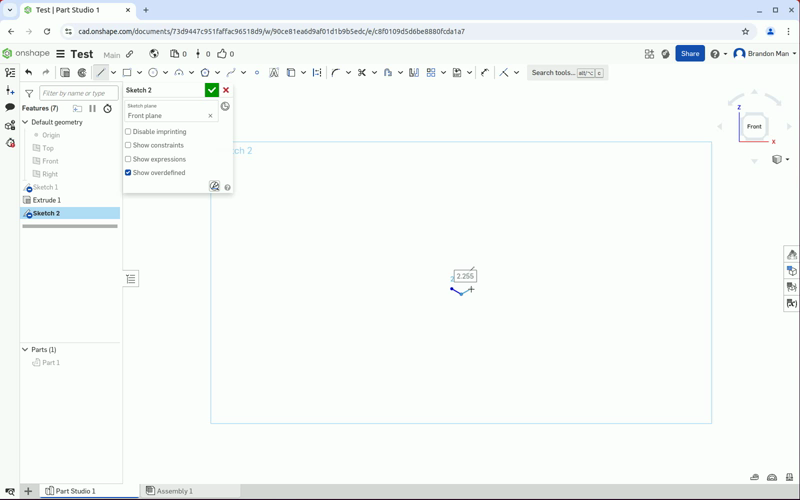
click(471, 288)
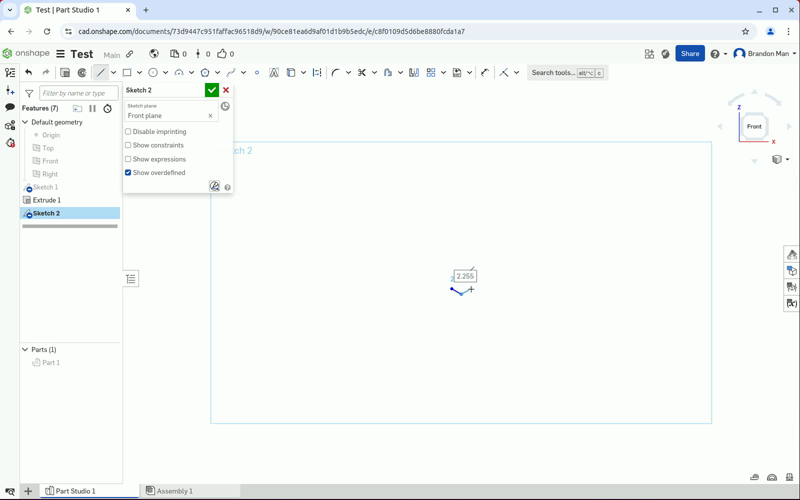
key_up(shift)
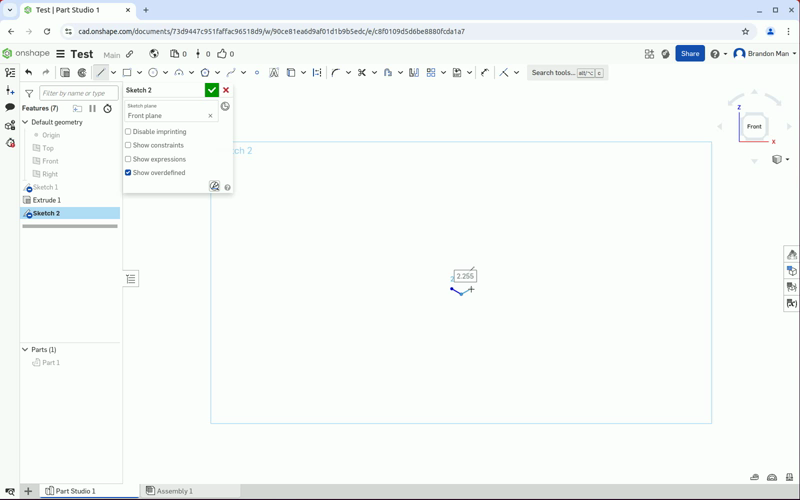
key_down(shift)
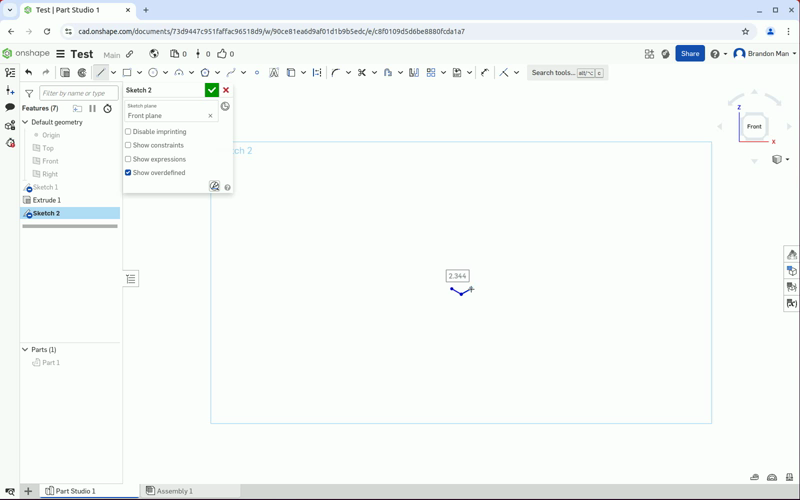
mouse_move(501, 288)
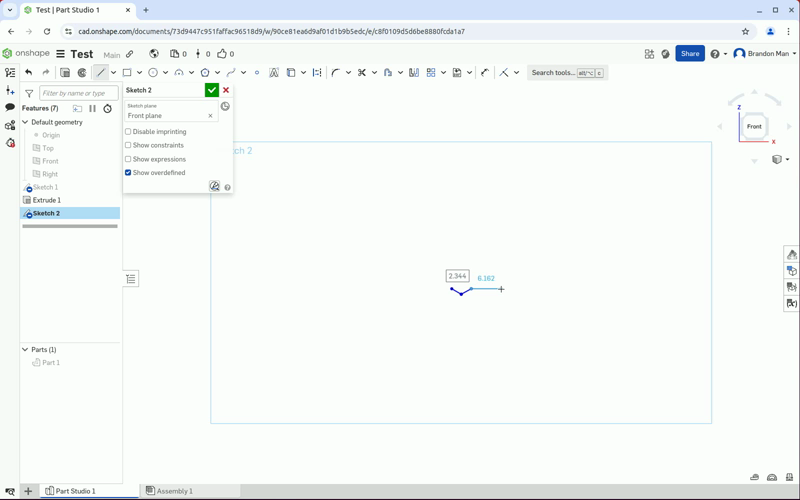
mouse_move(471, 277)
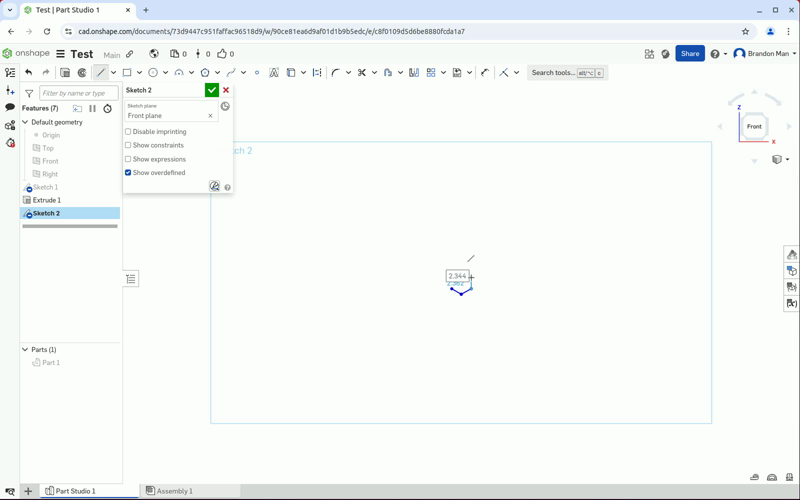
click(471, 277)
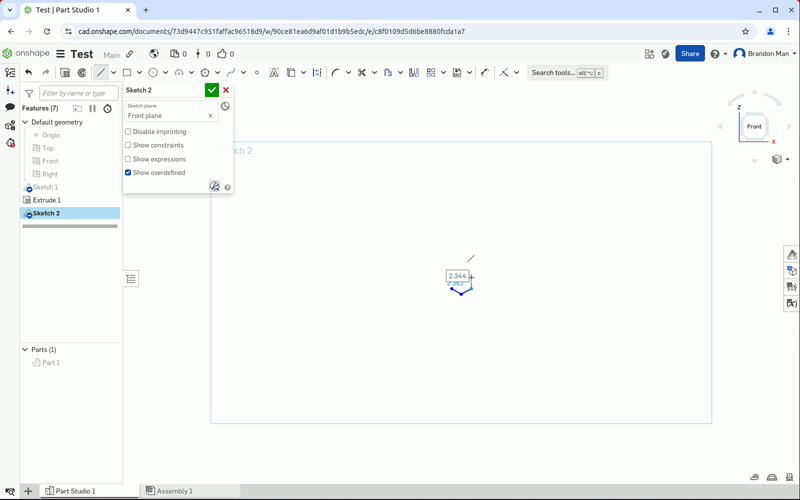
key_up(shift)
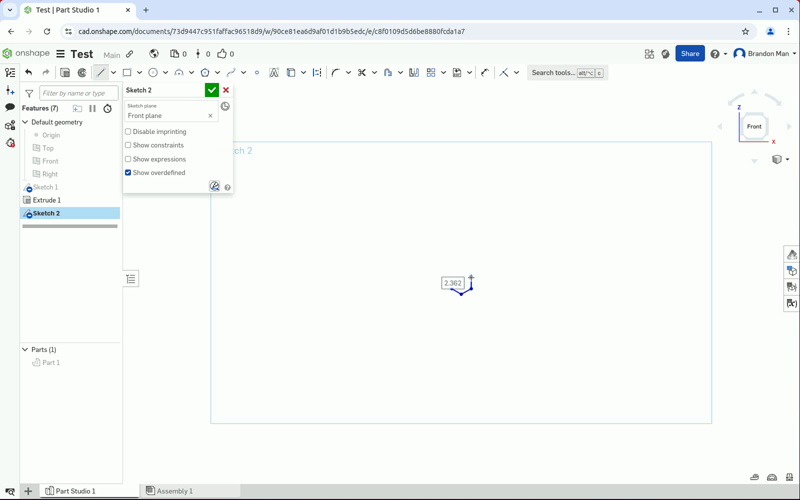
key_down(shift)
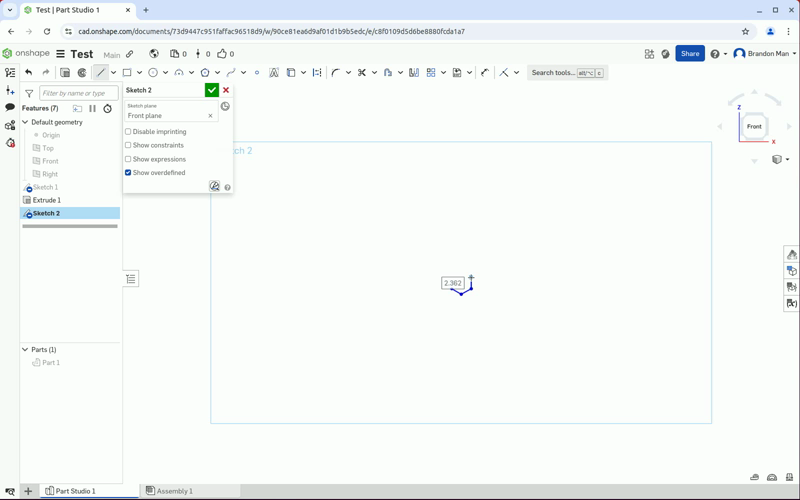
mouse_move(501, 277)
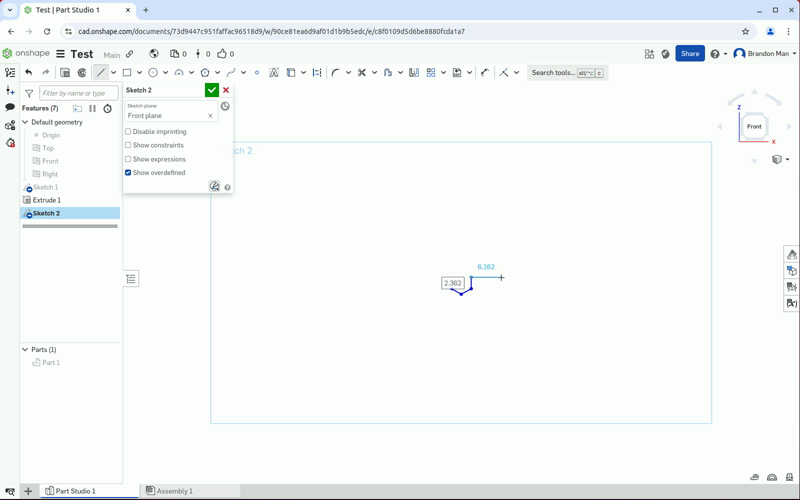
mouse_move(461, 271)
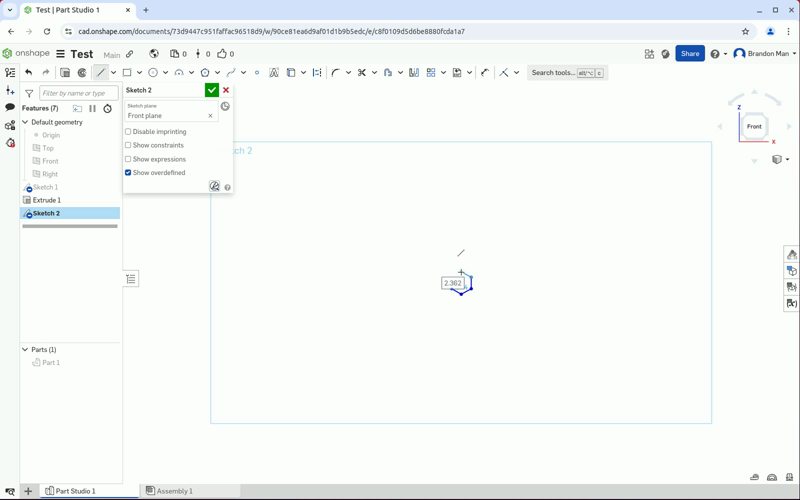
click(461, 271)
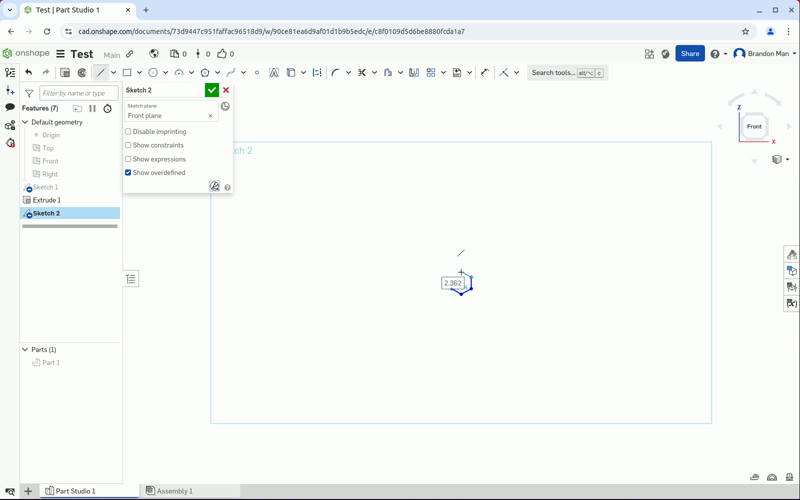
key_up(shift)
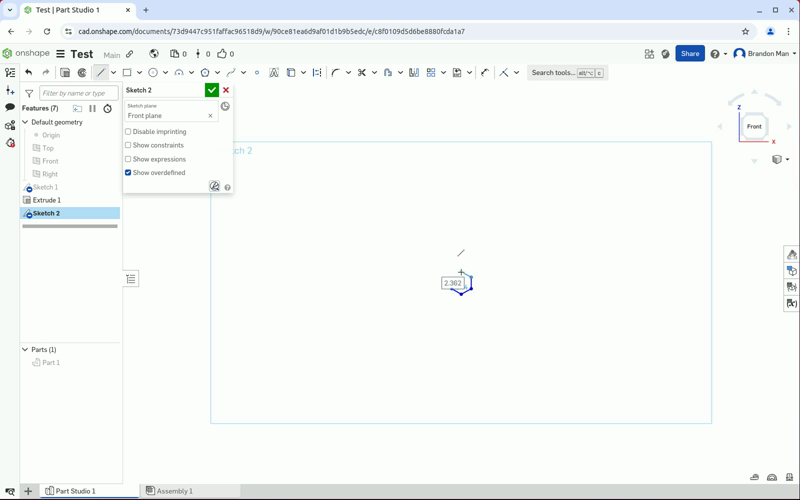
key_down(shift)
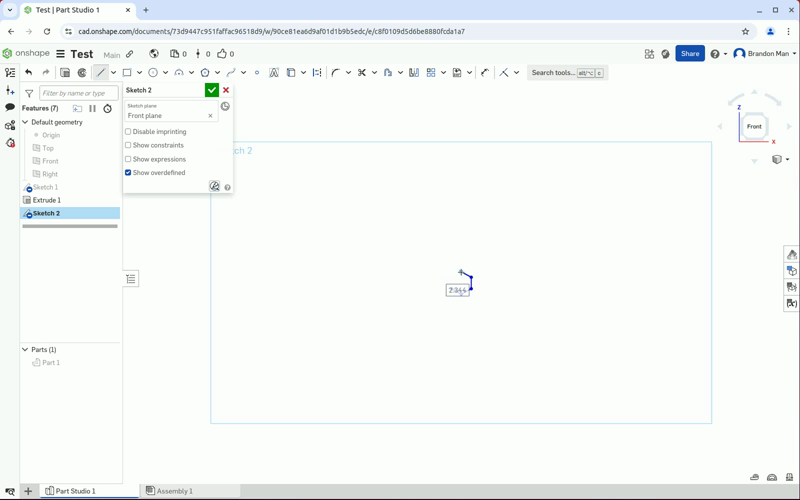
mouse_move(491, 271)
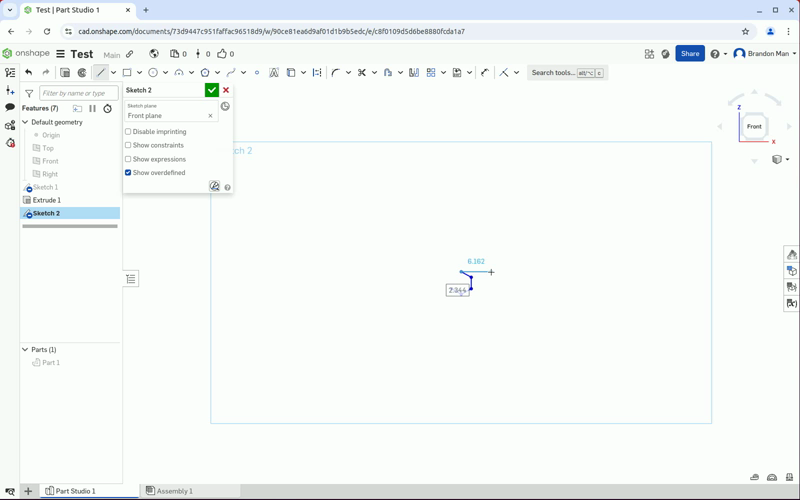
mouse_move(451, 277)
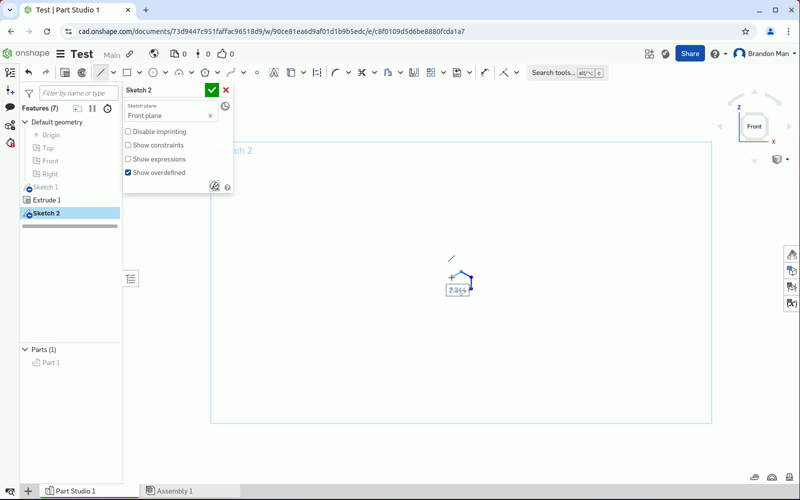
click(451, 277)
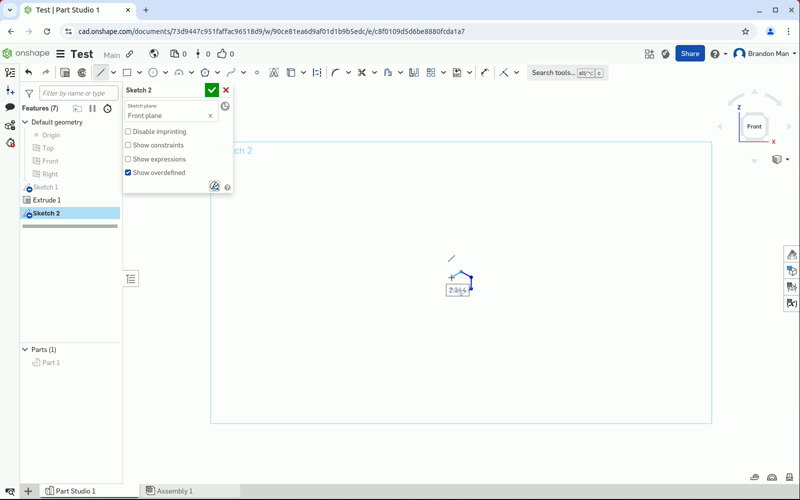
key_up(shift)
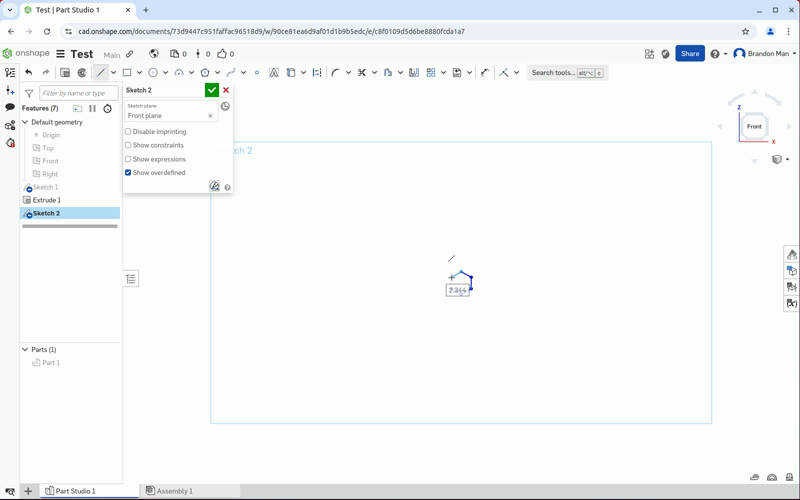
mouse_move(481, 277)
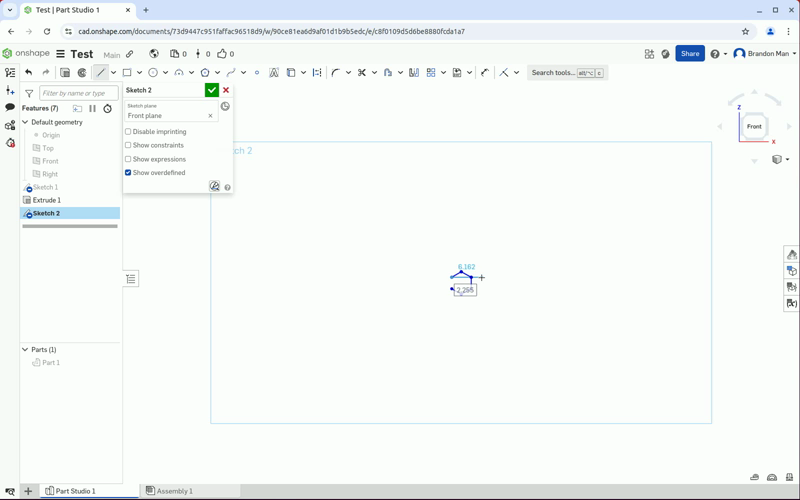
key_down(shift)
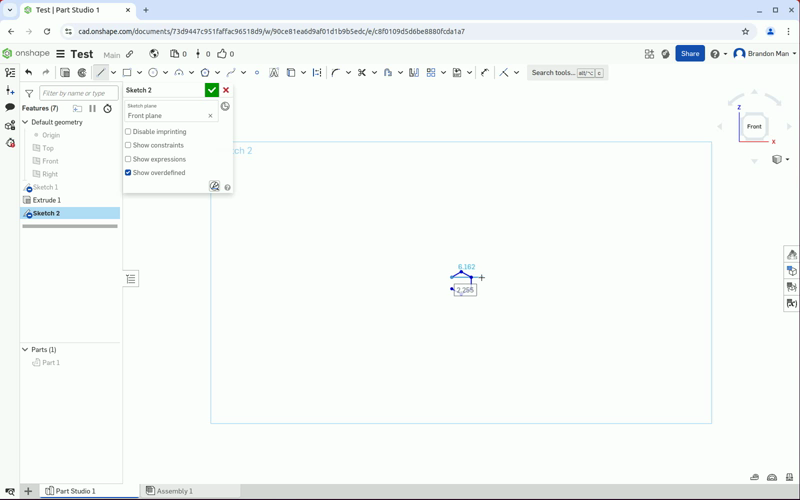
mouse_move(451, 288)
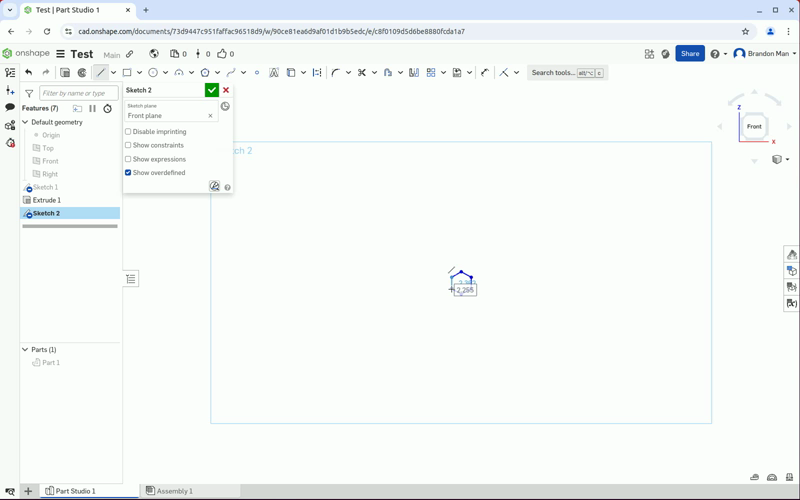
key_up(shift)
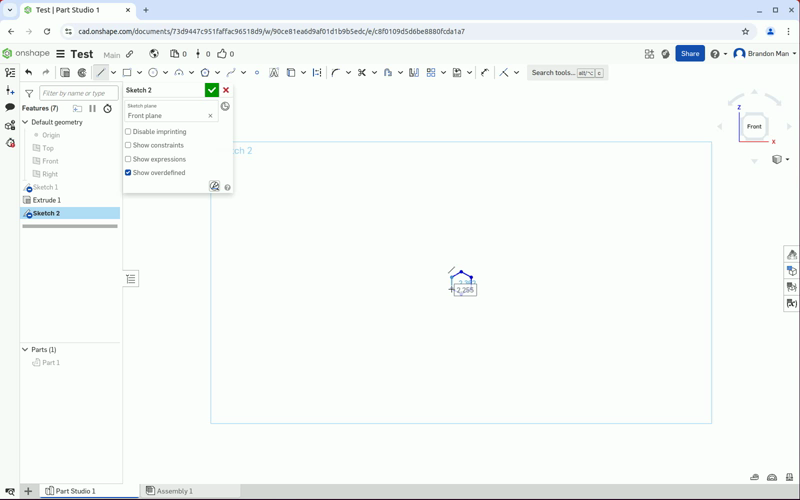
click(451, 288)
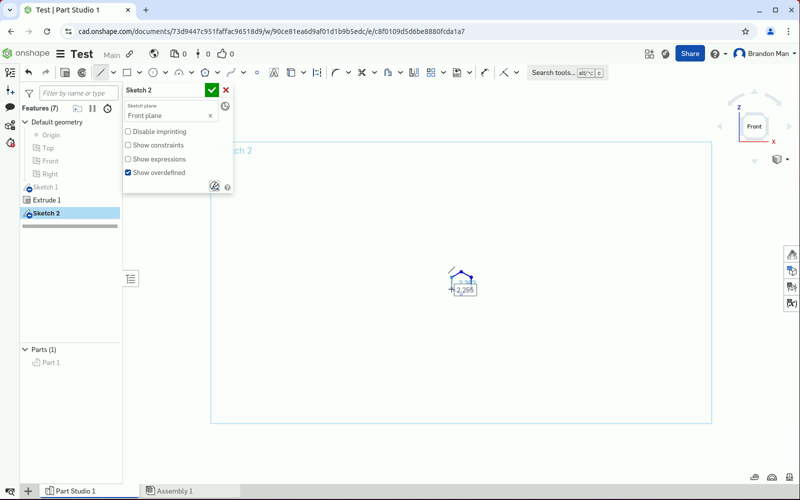
key(esc)
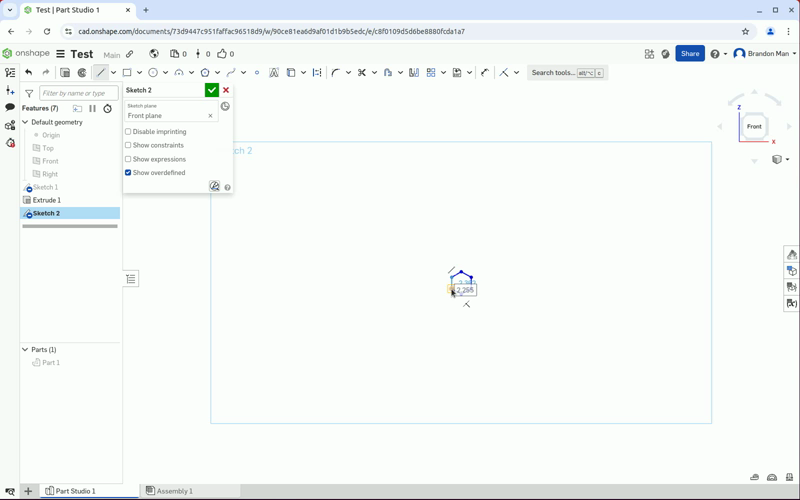
mouse_move(456, 289)
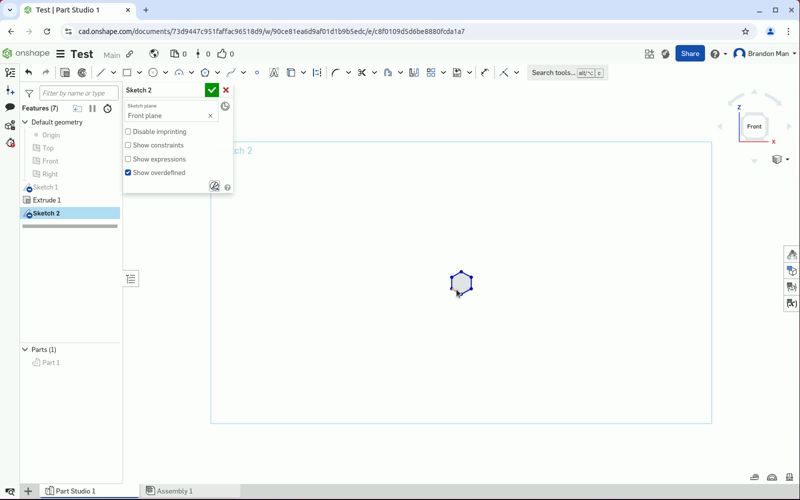
scroll(6)
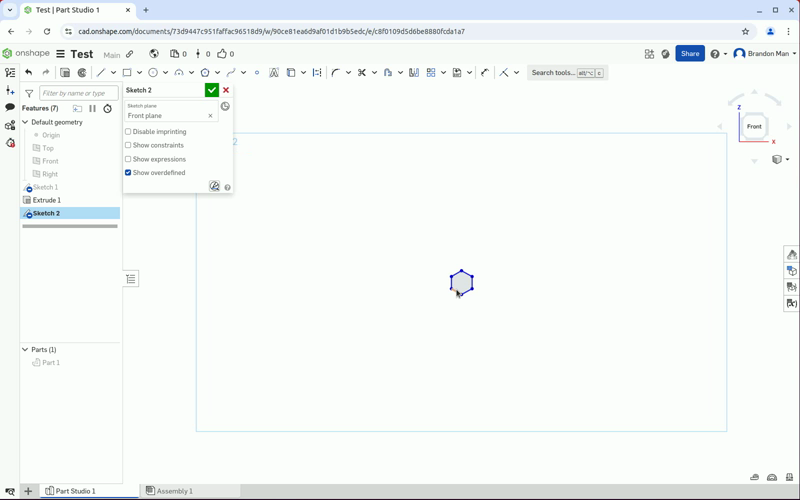
scroll(6)
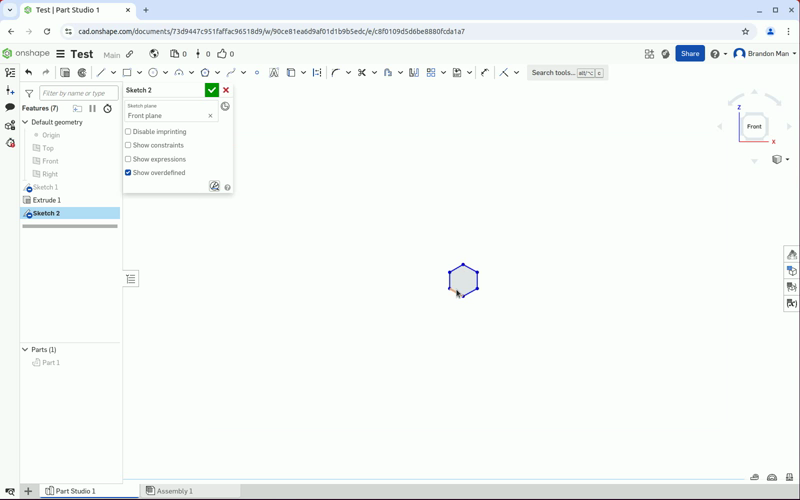
scroll(6)
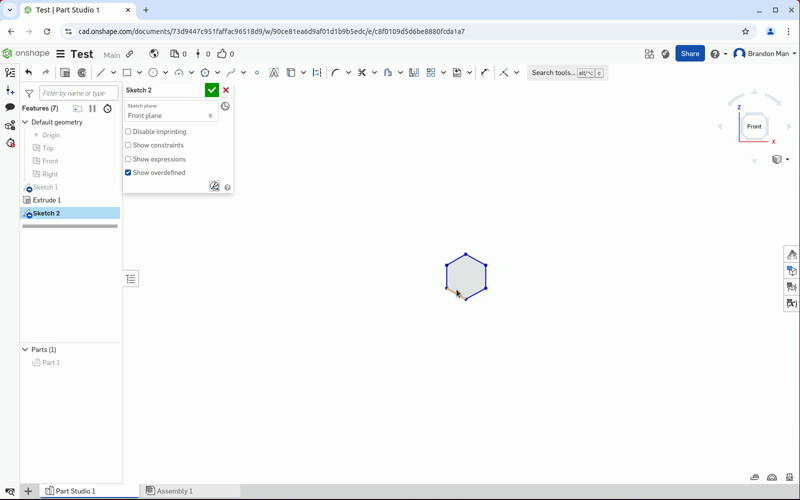
scroll(6)
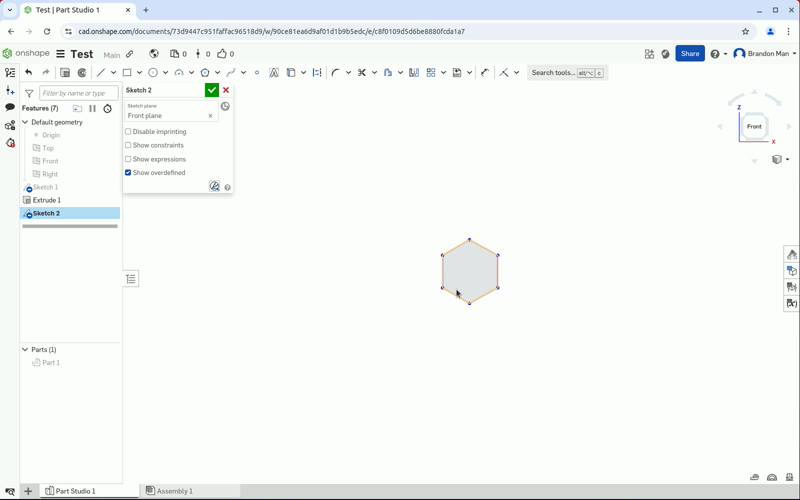
scroll(6)
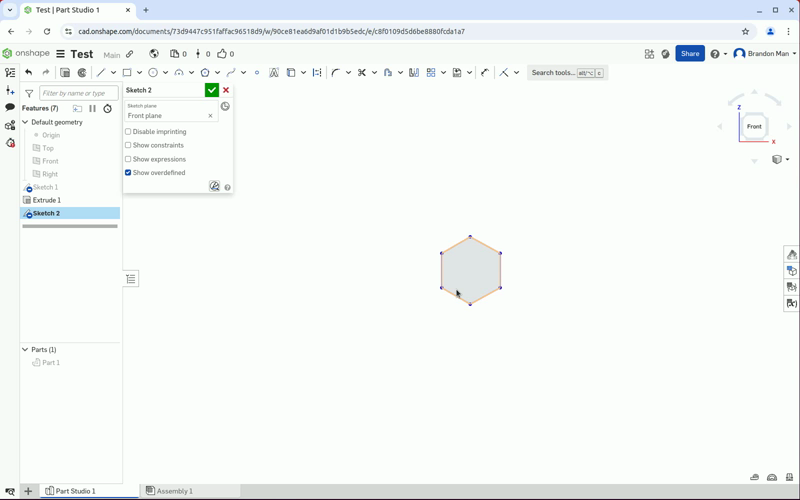
scroll(6)
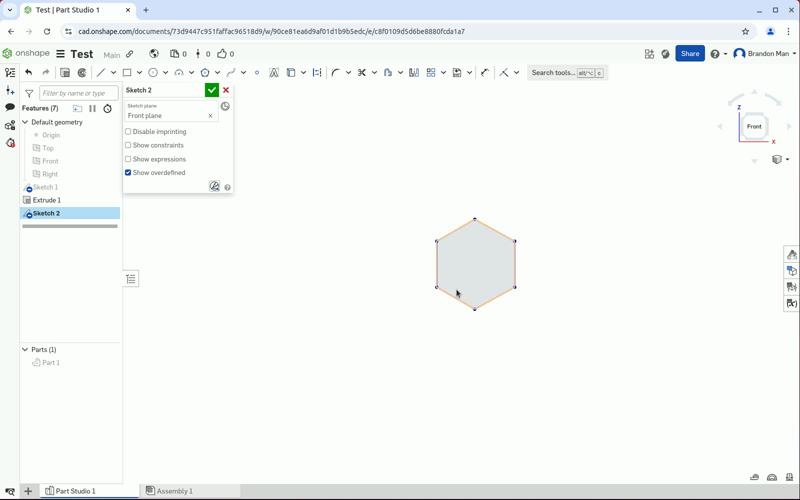
scroll(6)
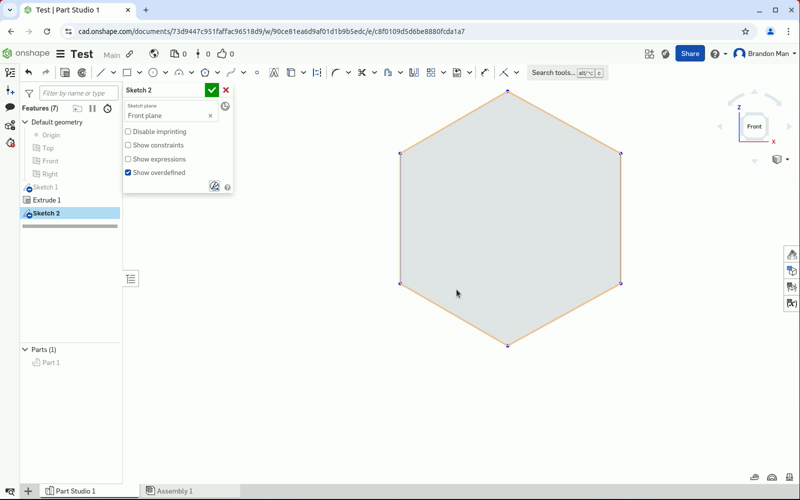
click(456, 289)
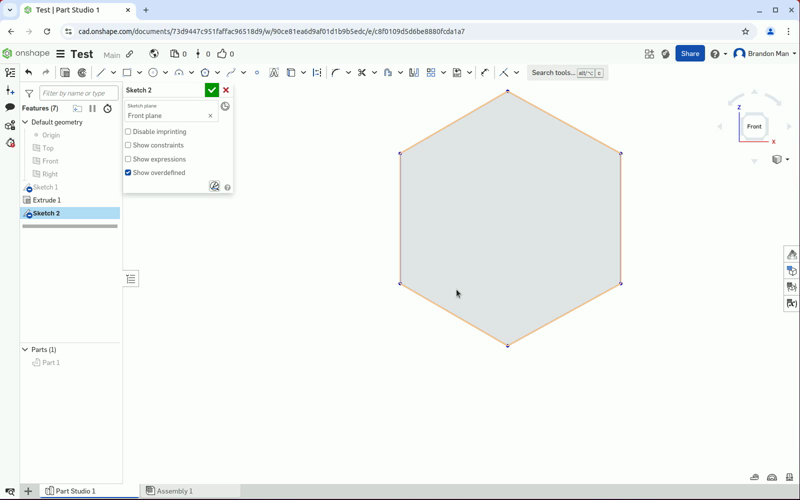
scroll(-6)
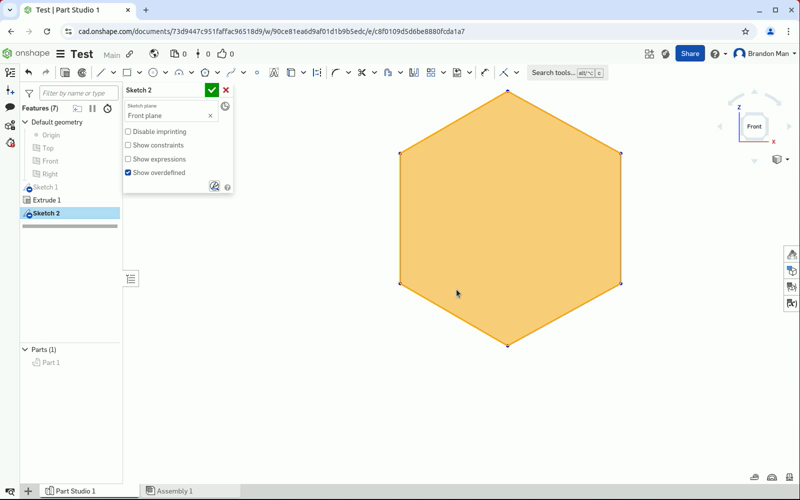
scroll(-6)
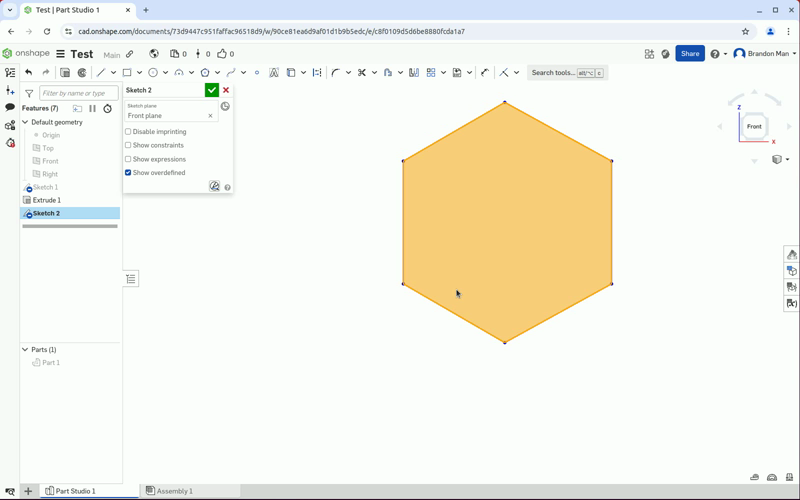
scroll(-6)
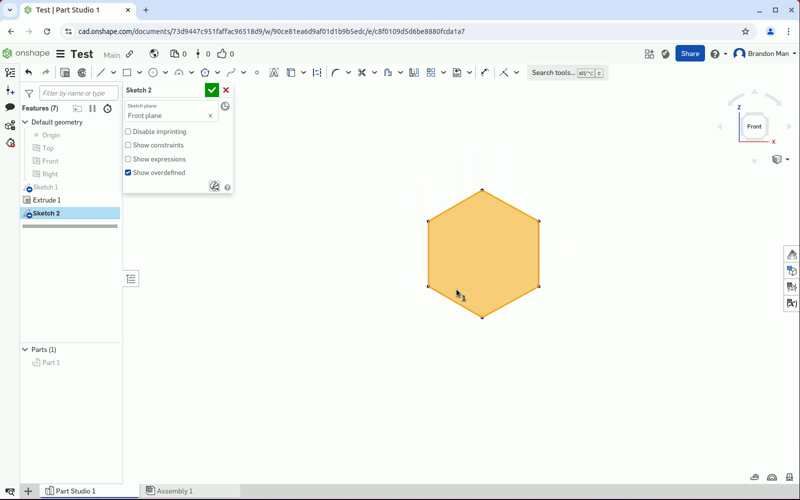
scroll(-6)
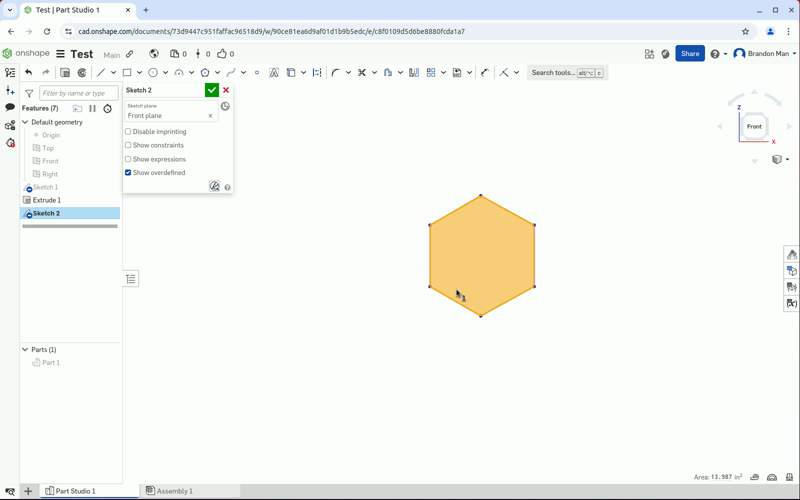
scroll(-6)
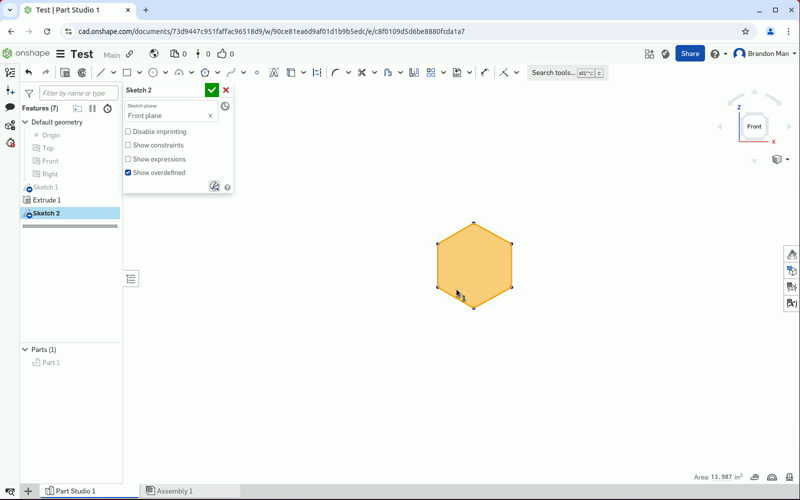
scroll(-6)
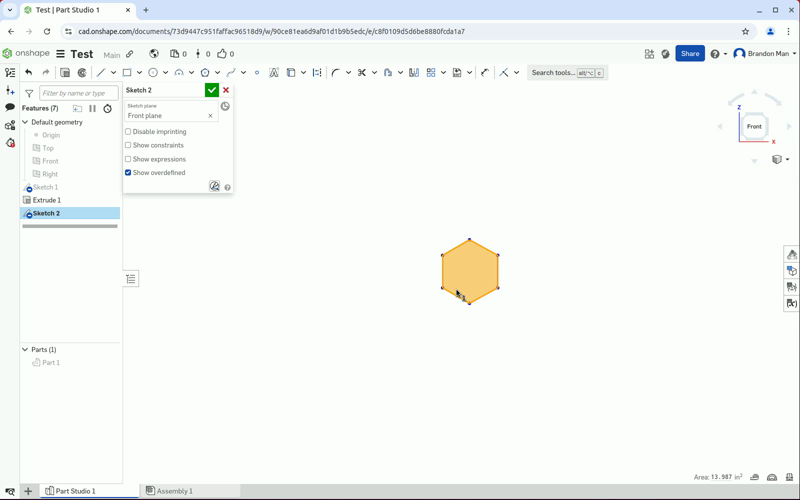
scroll(-6)
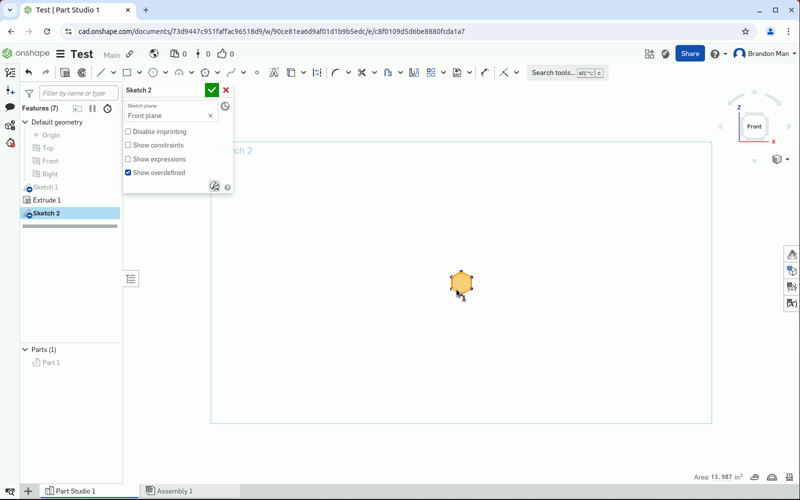
mouse_move(73, 352)
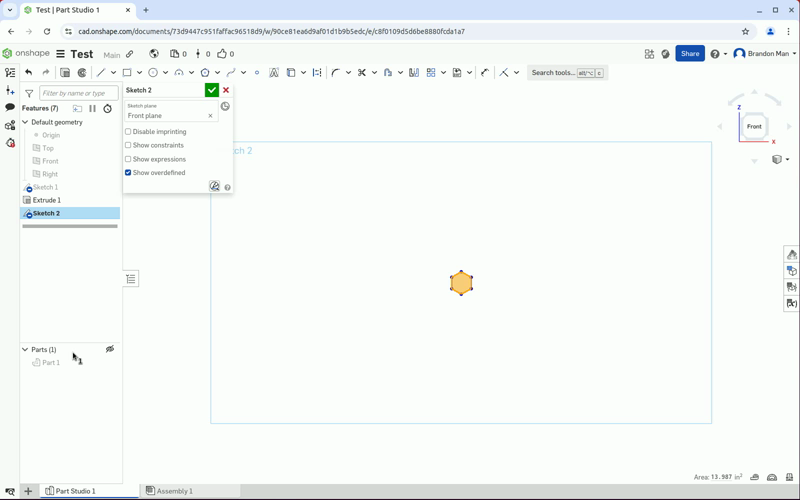
key(shift+y)
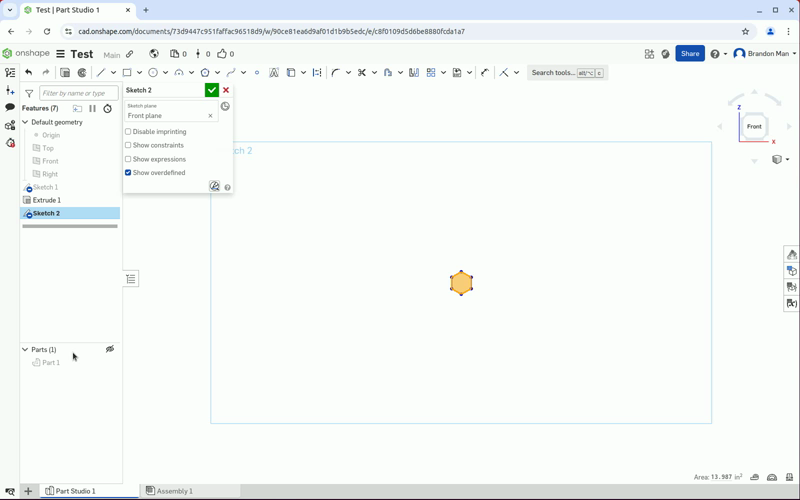
key(shift+e)
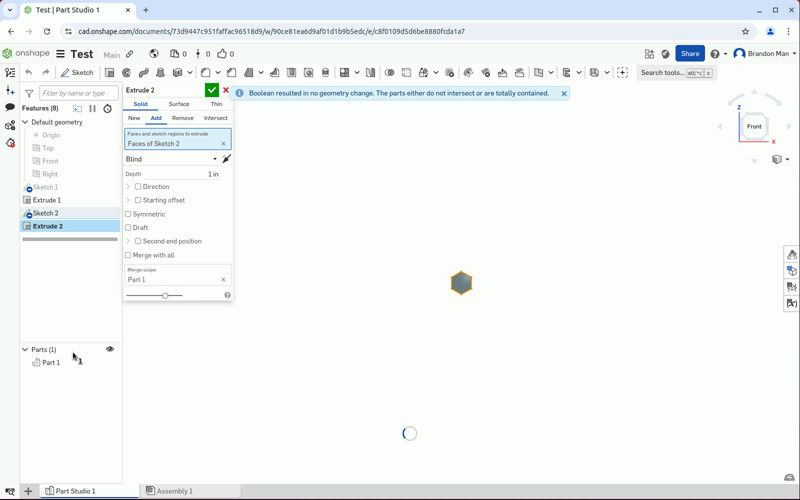
mouse_move(143, 106)
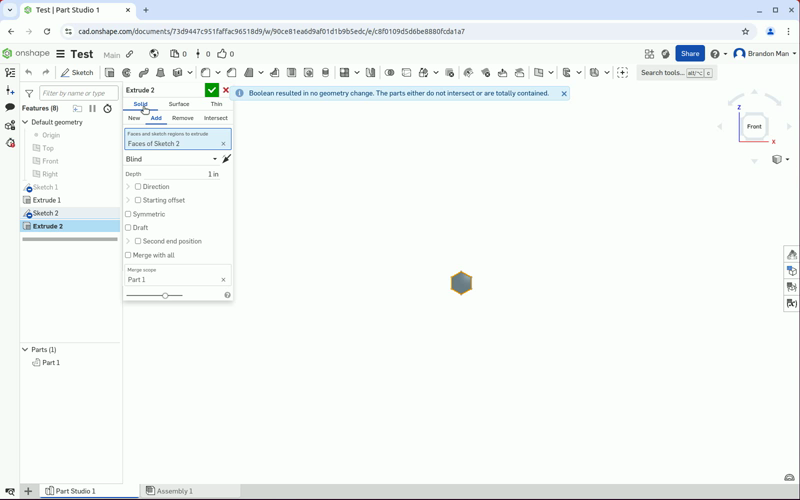
click(143, 106)
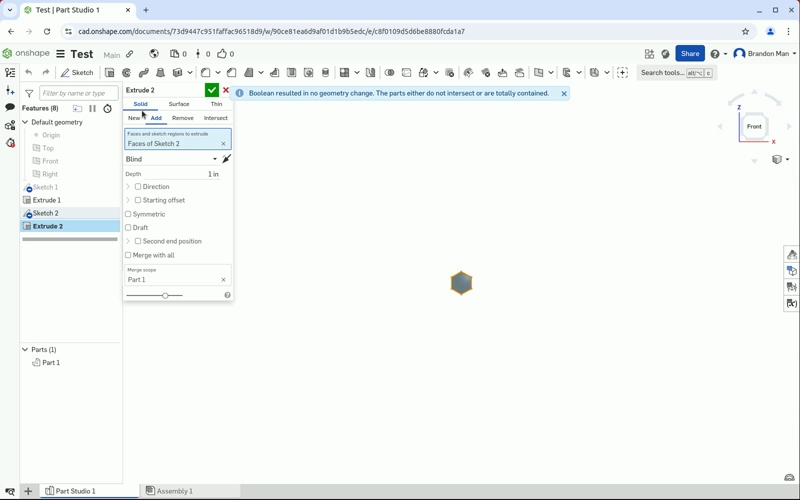
mouse_move(137, 120)
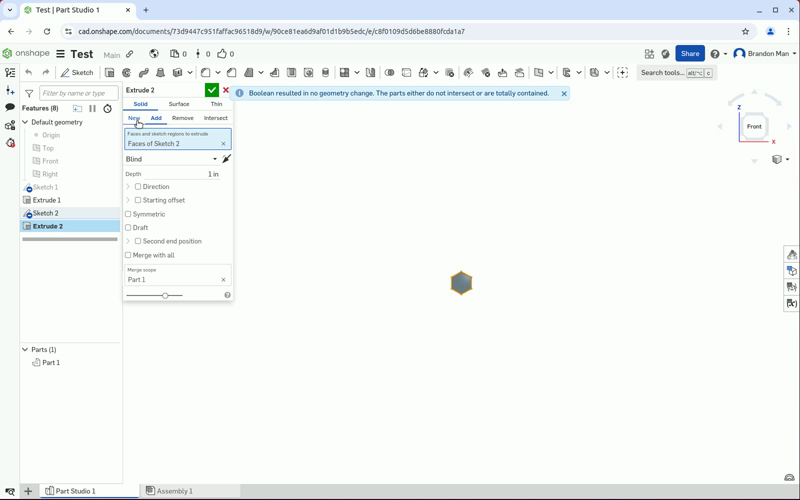
click(137, 120)
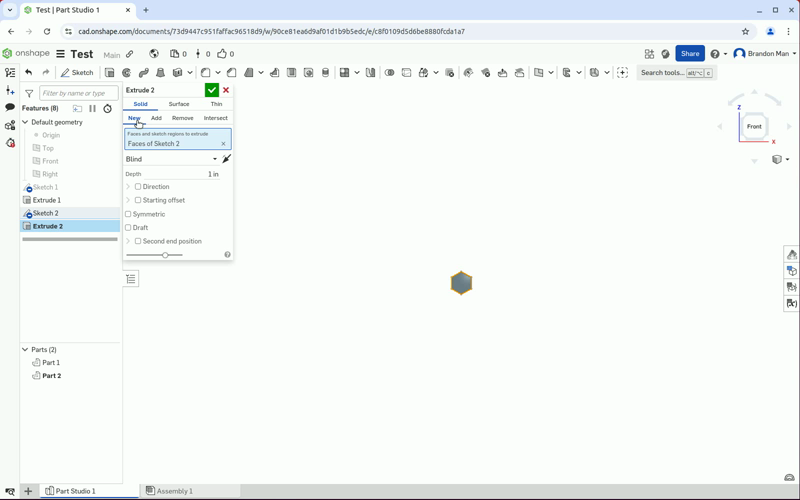
key(tab, 4)
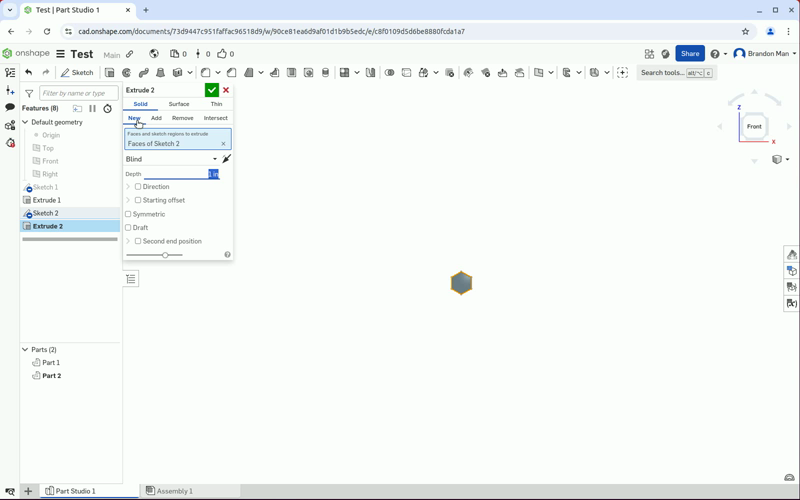
text(22.145)
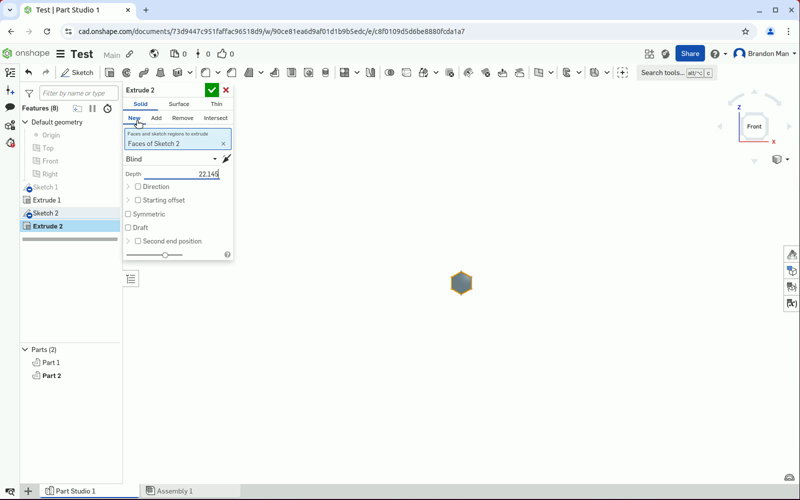
key(enter)
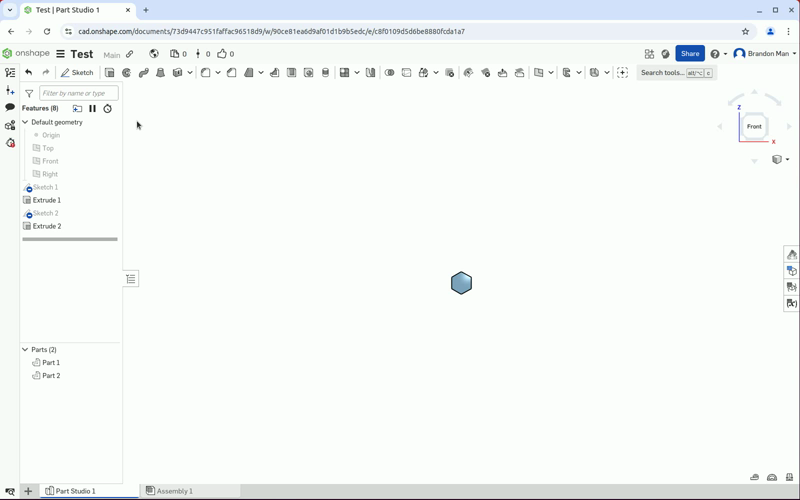
key(shift+h)
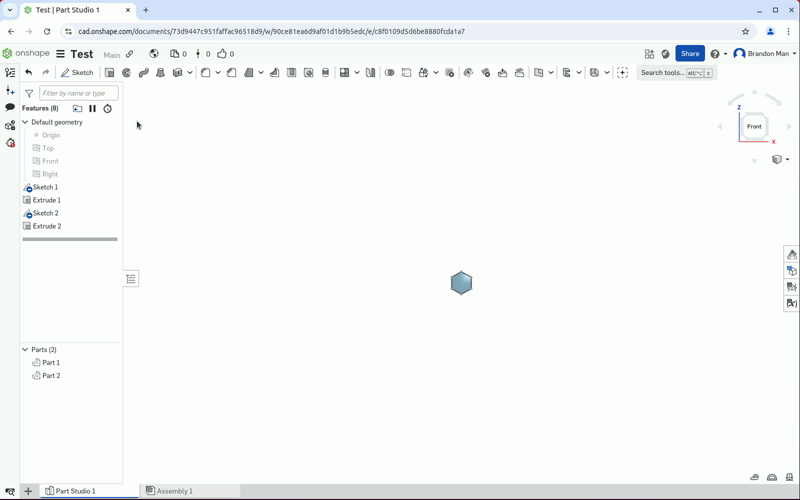
key(shift+h)
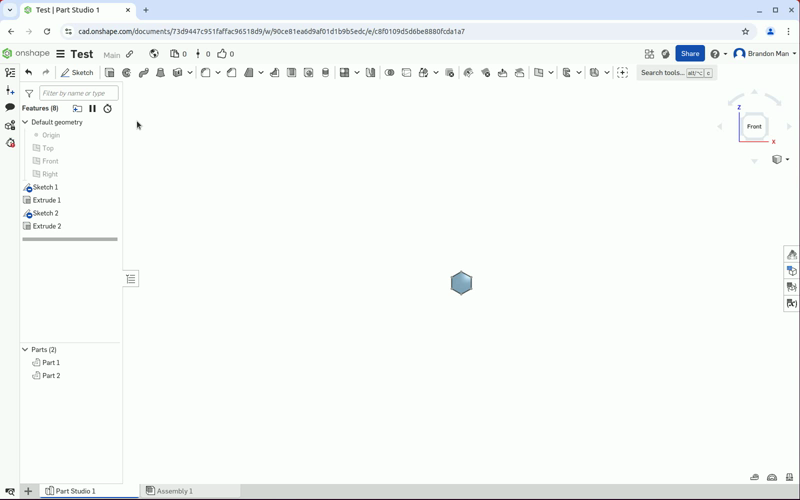
key(shift+7)
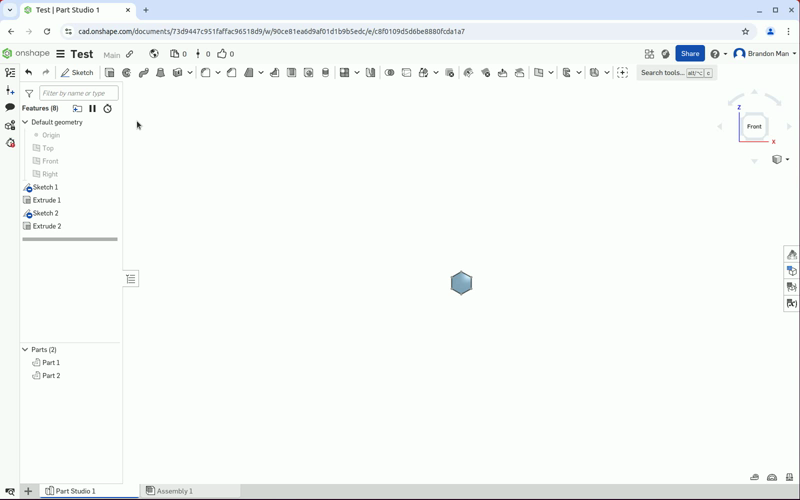
key(left, 2)
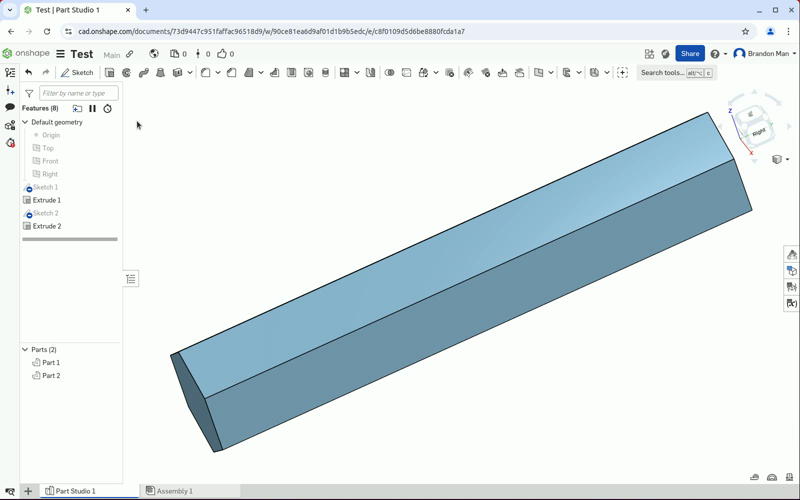
key(down, 2)
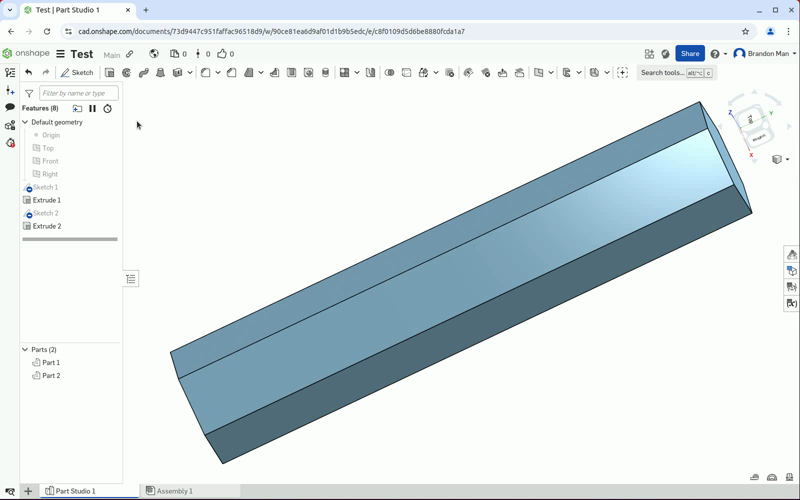
key(up, 2)
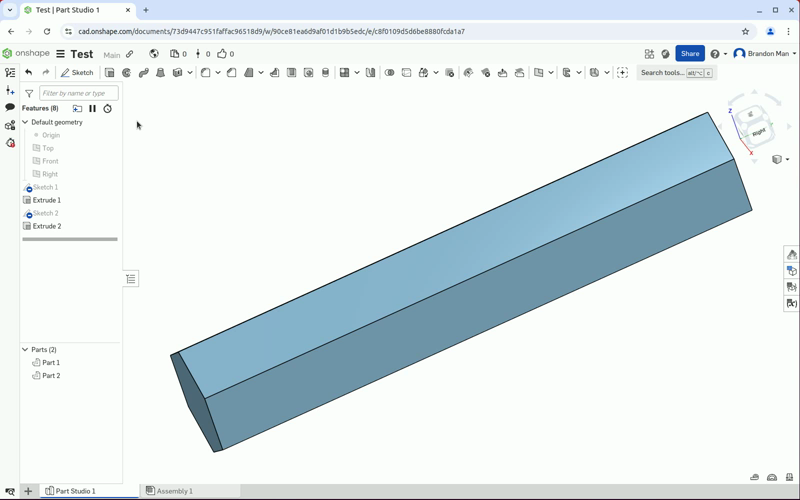
key(right, 2)
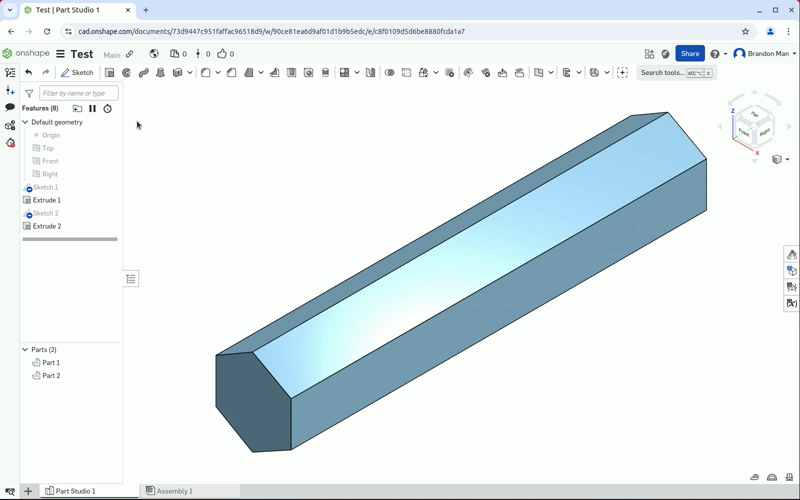
mouse_move(73, 189)
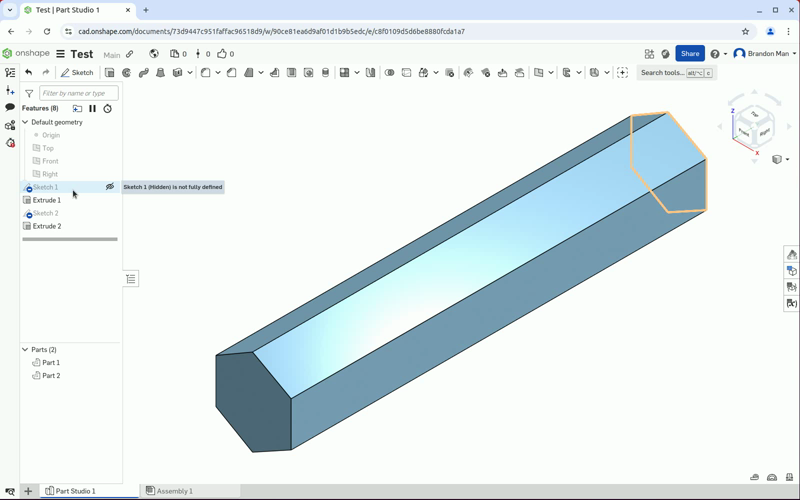
click(73, 189)